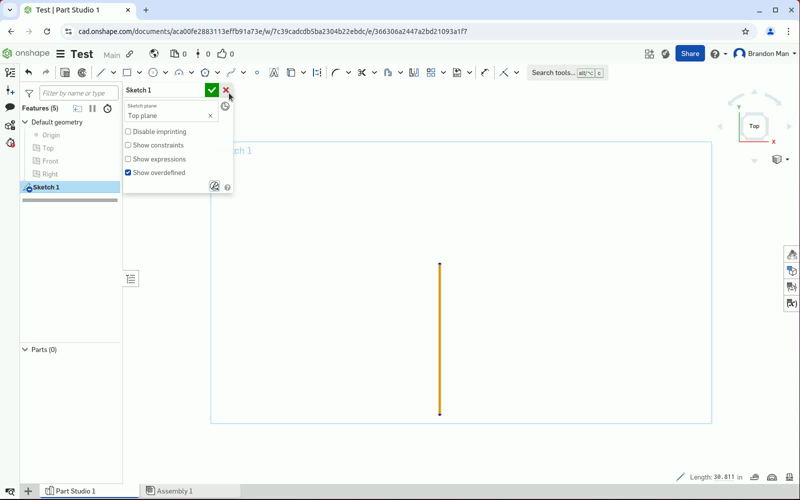
key(shift+h)
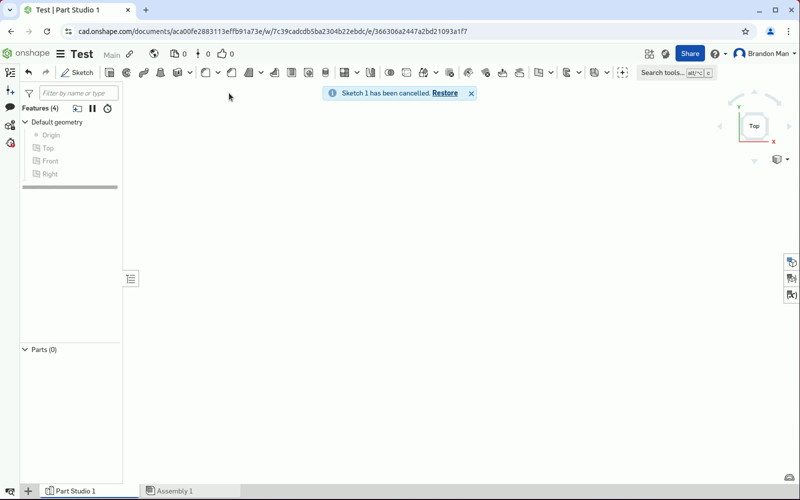
mouse_move(73, 352)
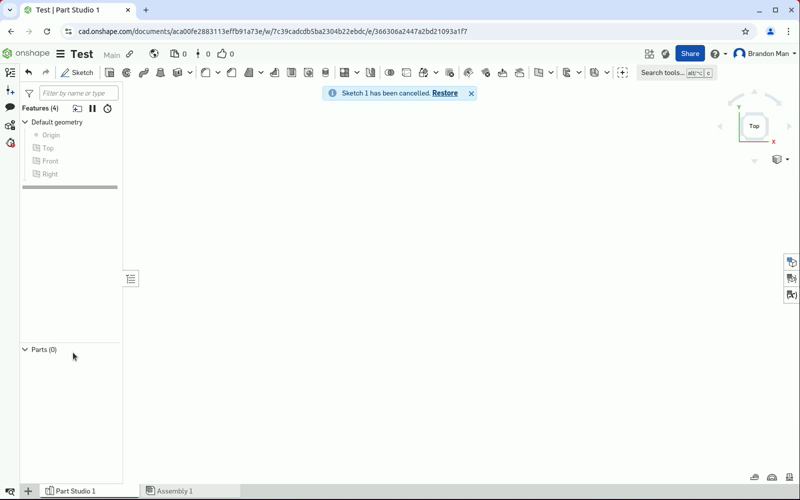
key(y)
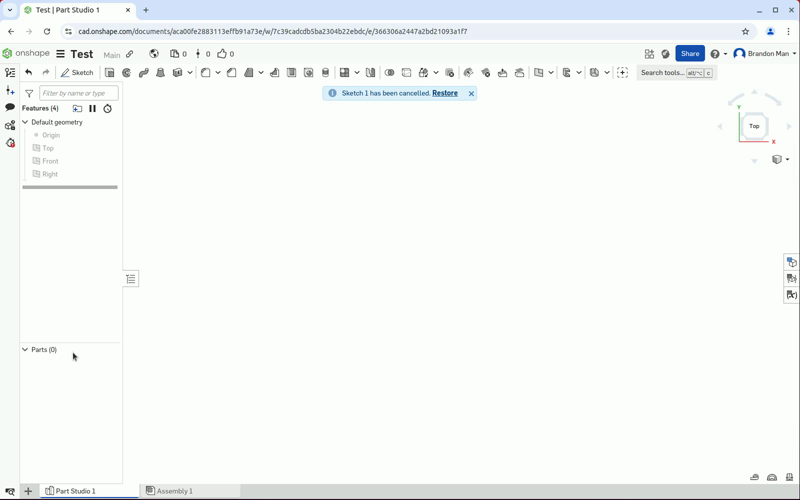
key(shift+p)
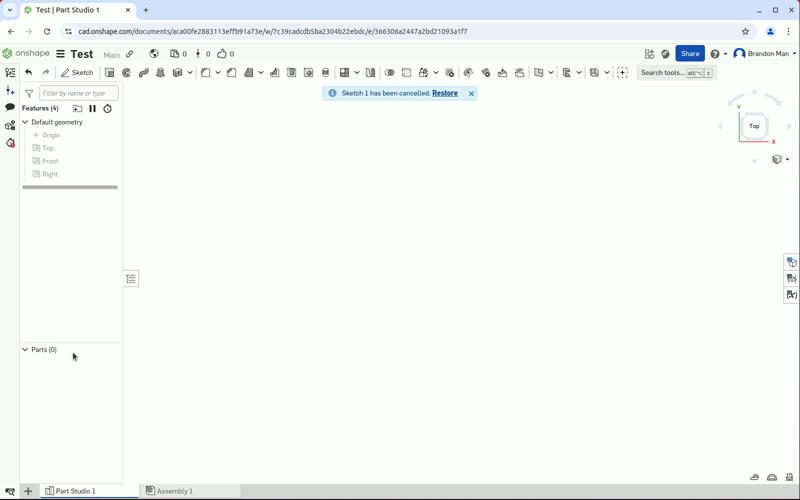
key(space)
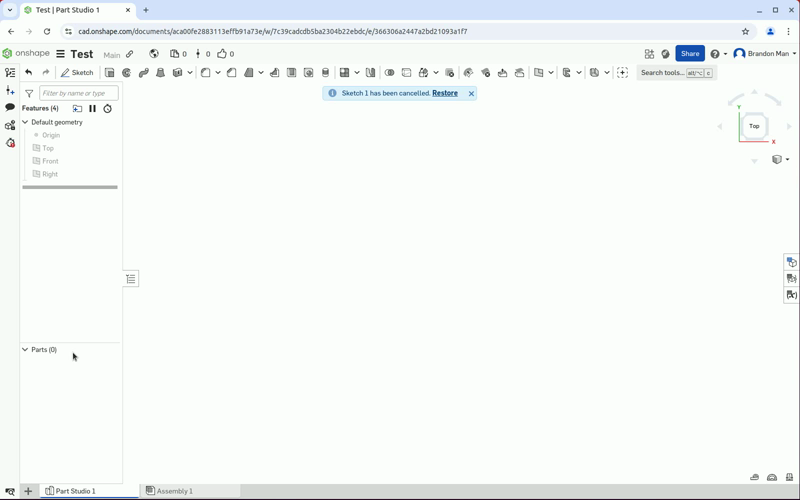
key_down(shift)
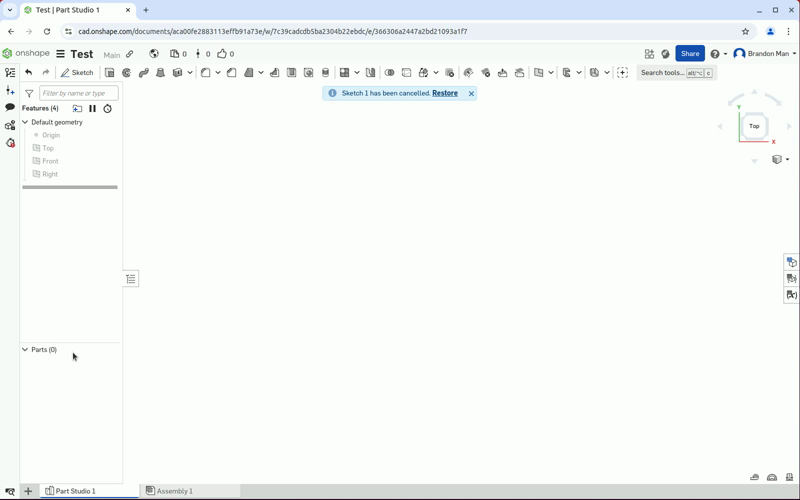
key(up)
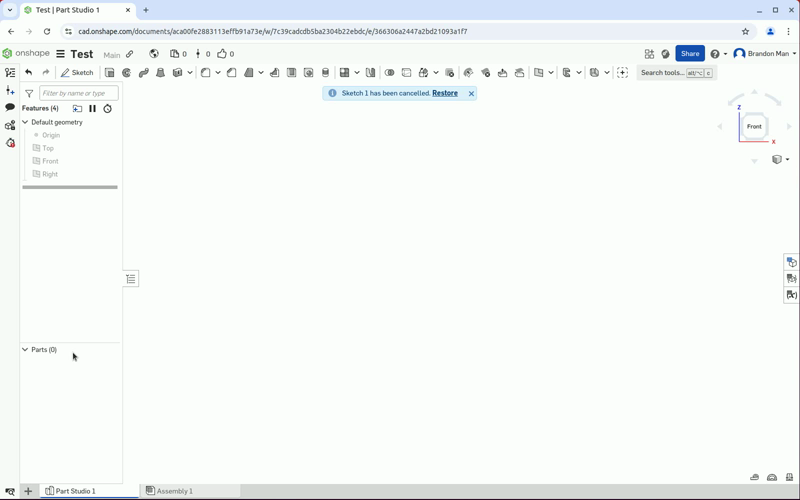
key_up(shift)
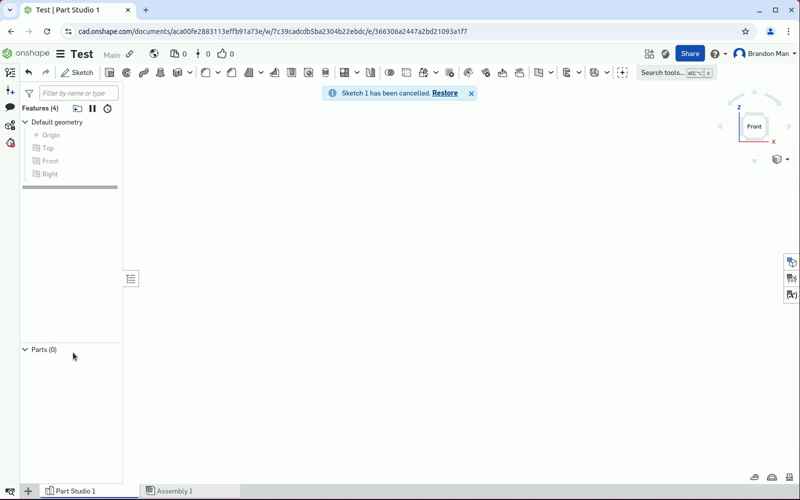
mouse_move(73, 352)
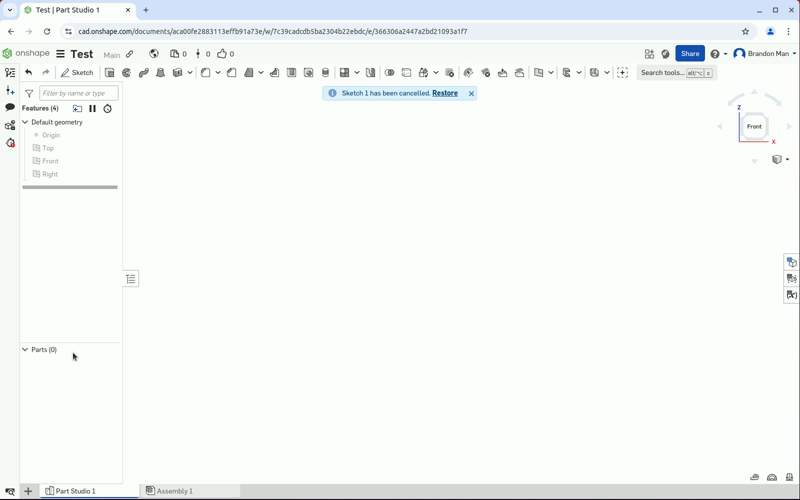
key(shift+y)
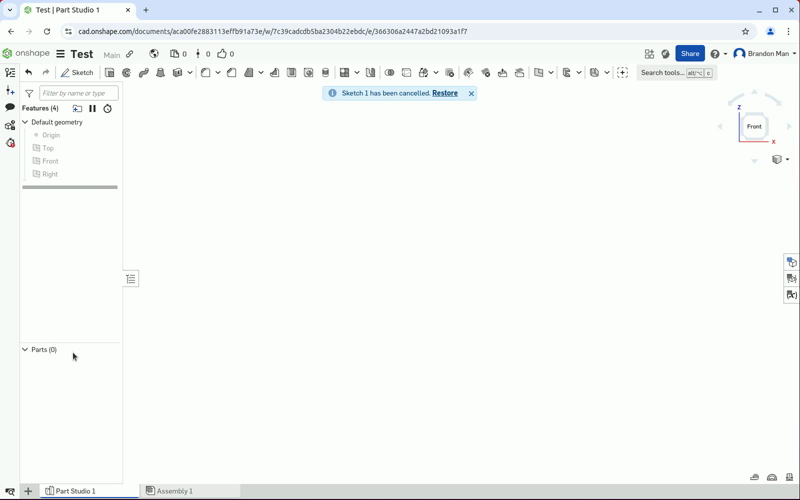
key(shift+s)
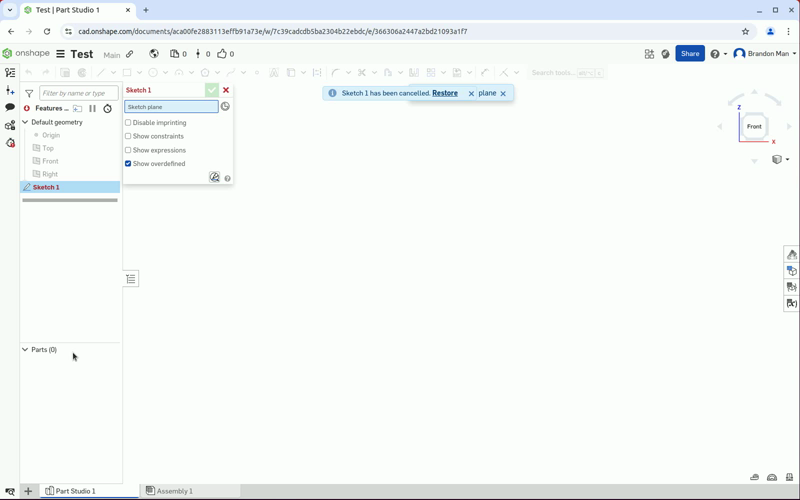
mouse_move(73, 163)
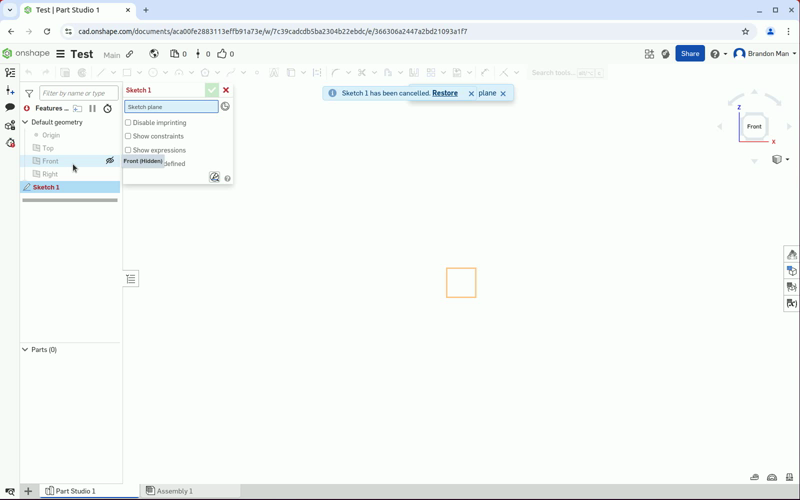
click(73, 163)
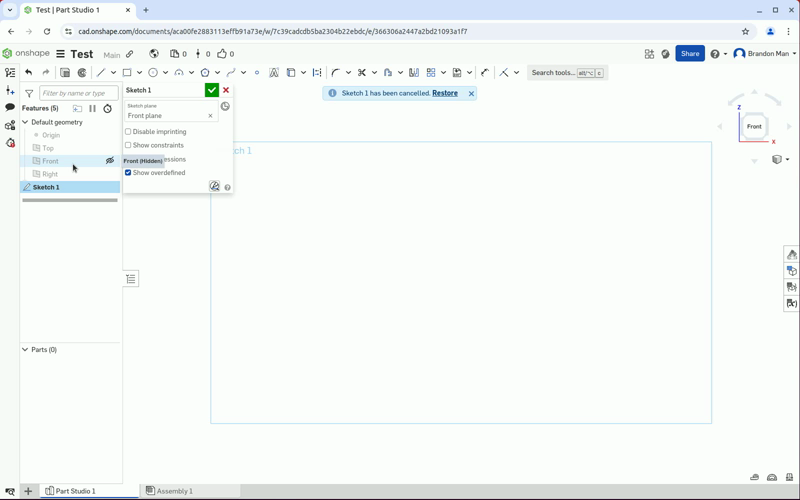
mouse_move(73, 352)
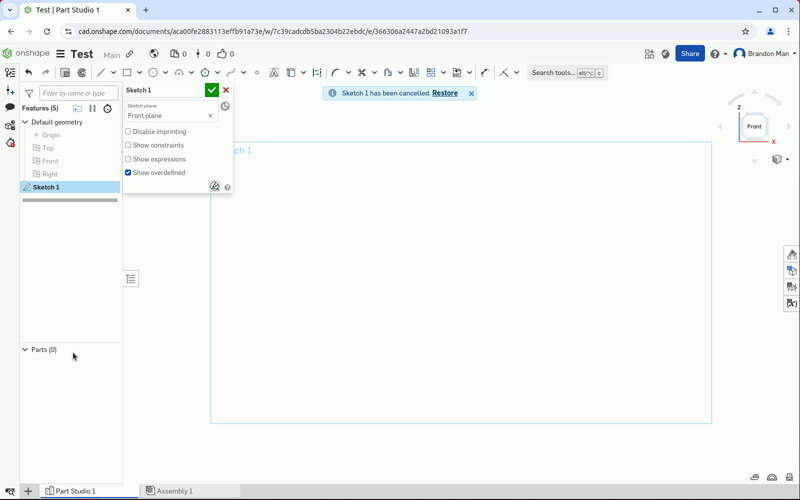
key(y)
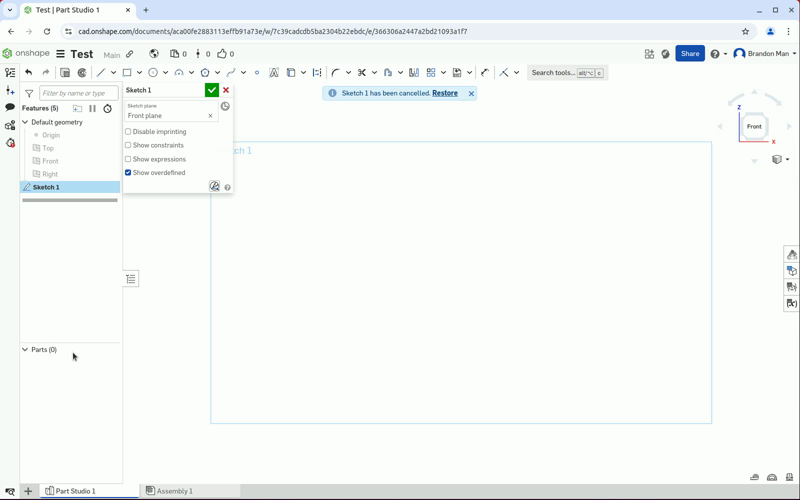
key(l)
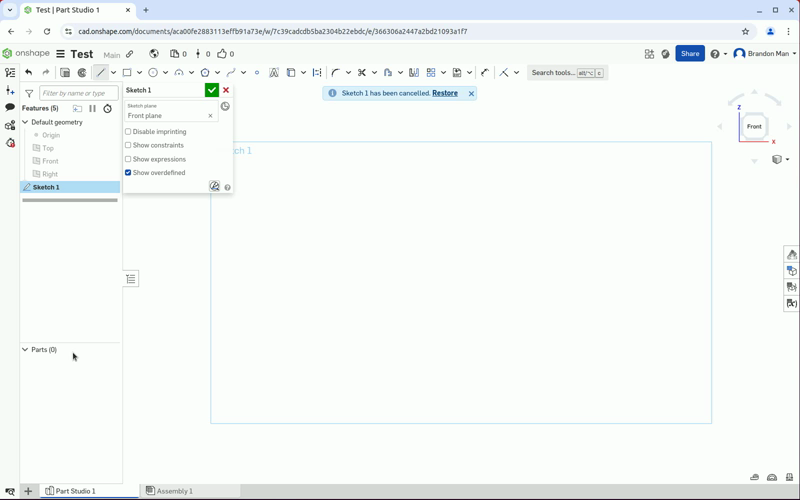
key_down(shift)
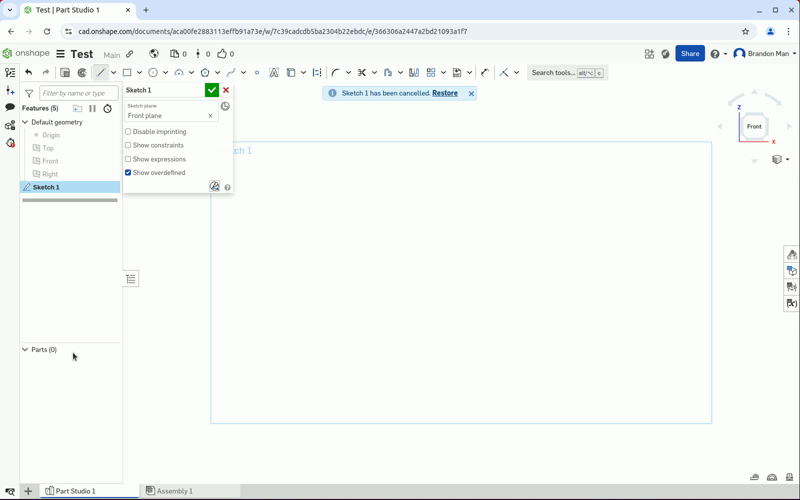
mouse_move(410, 345)
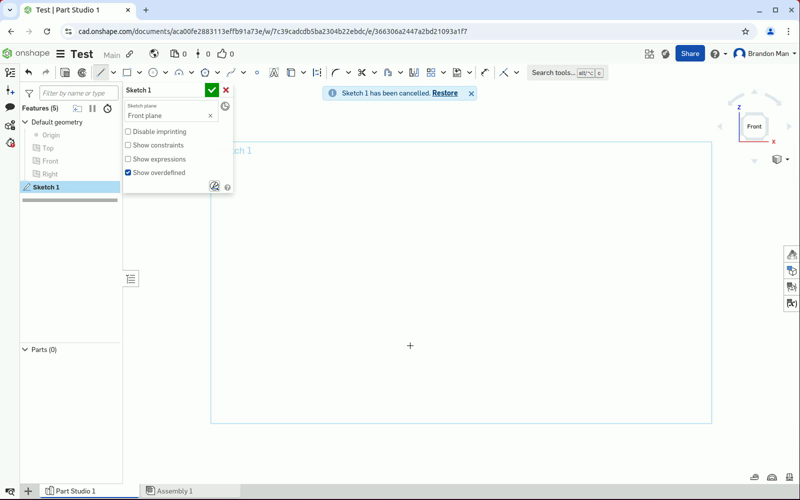
click(410, 345)
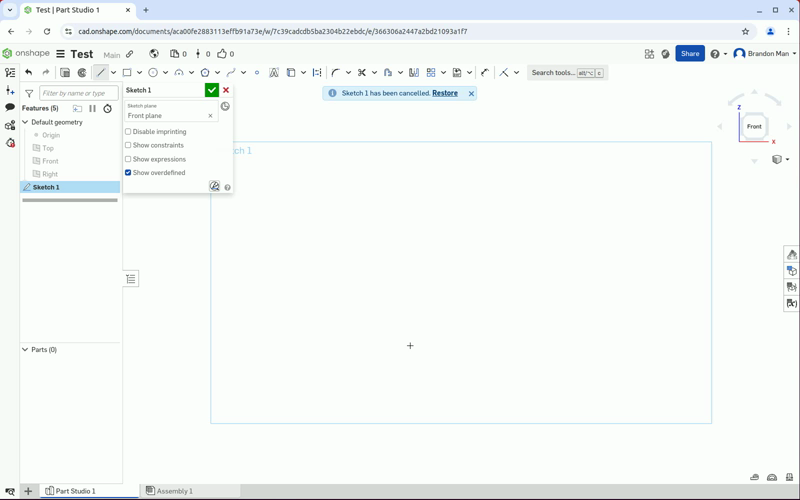
key_up(shift)
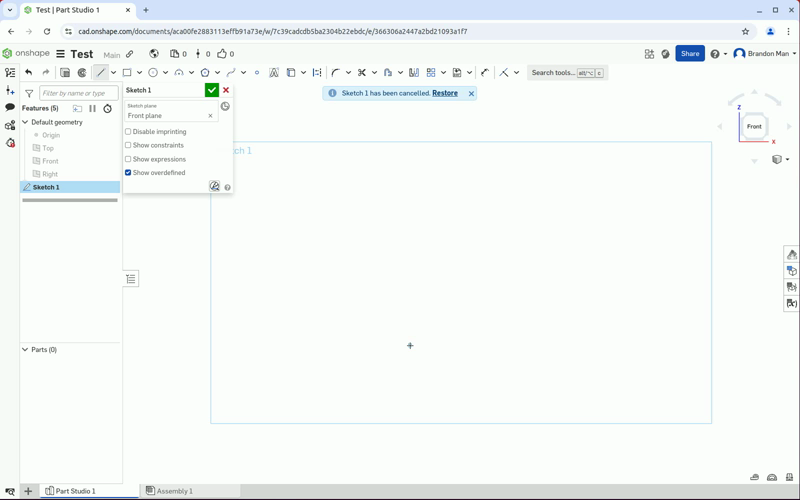
key_down(shift)
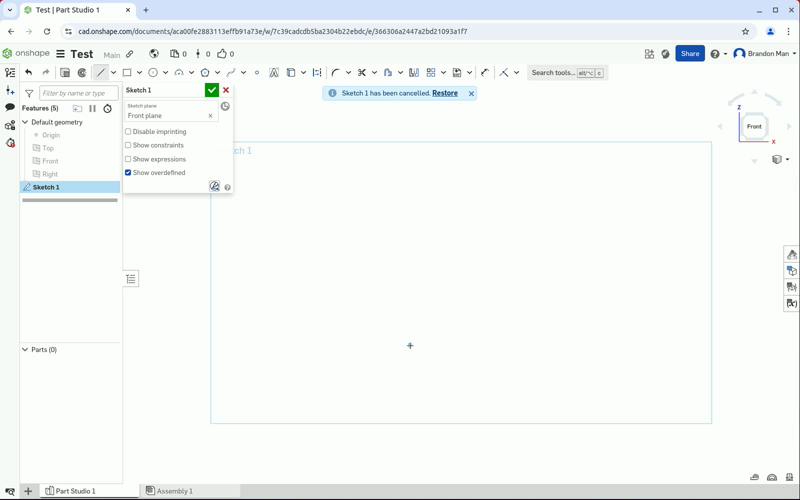
mouse_move(511, 345)
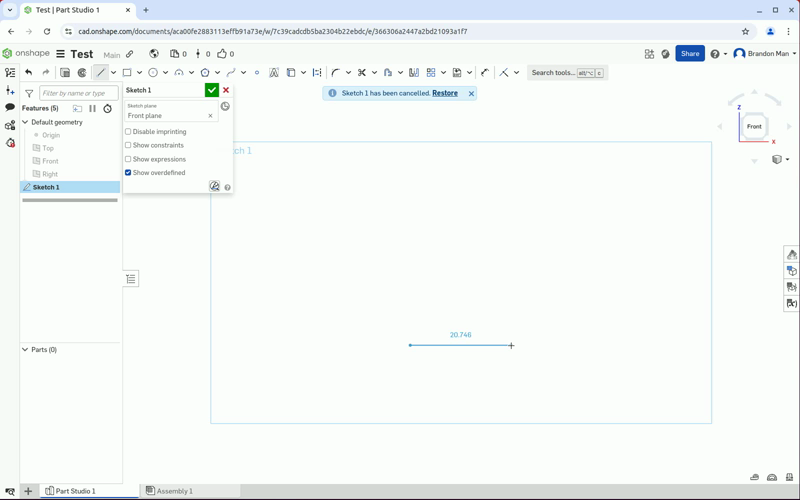
click(511, 345)
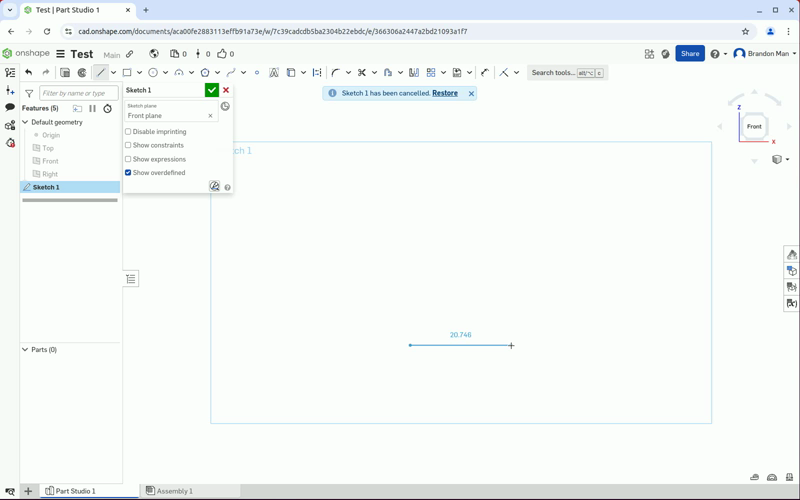
key_up(shift)
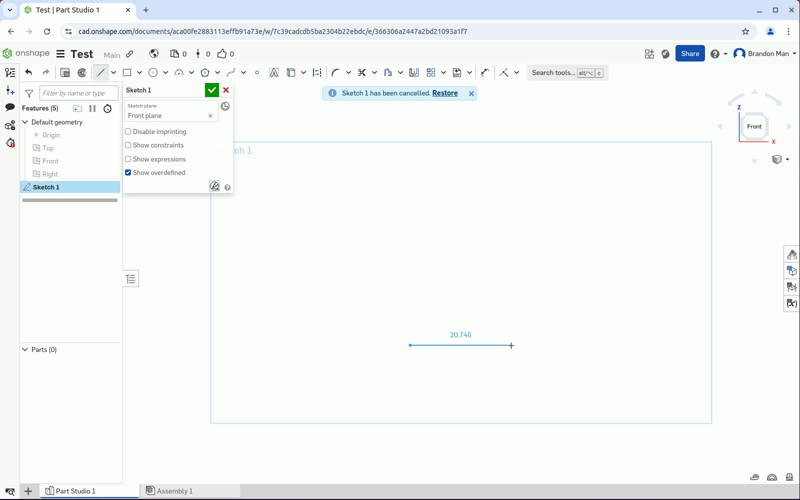
key_down(shift)
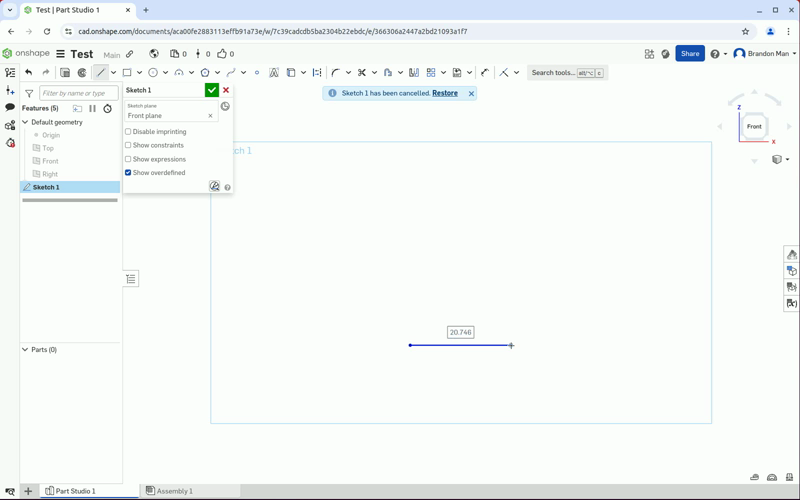
mouse_move(511, 244)
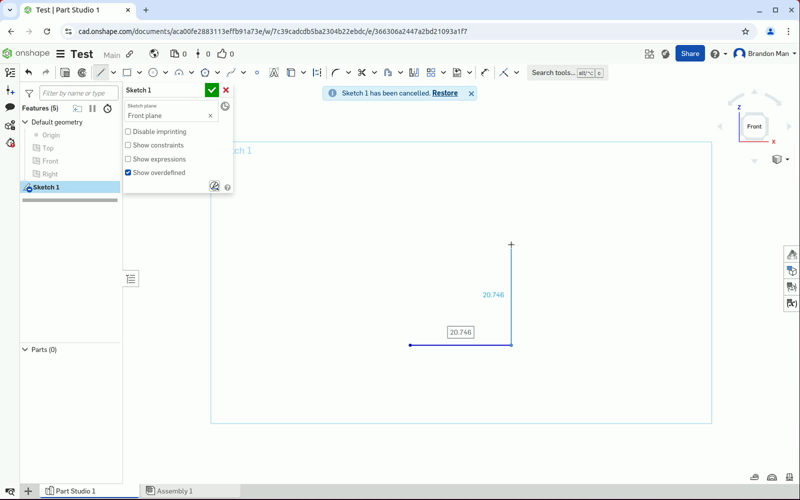
click(511, 244)
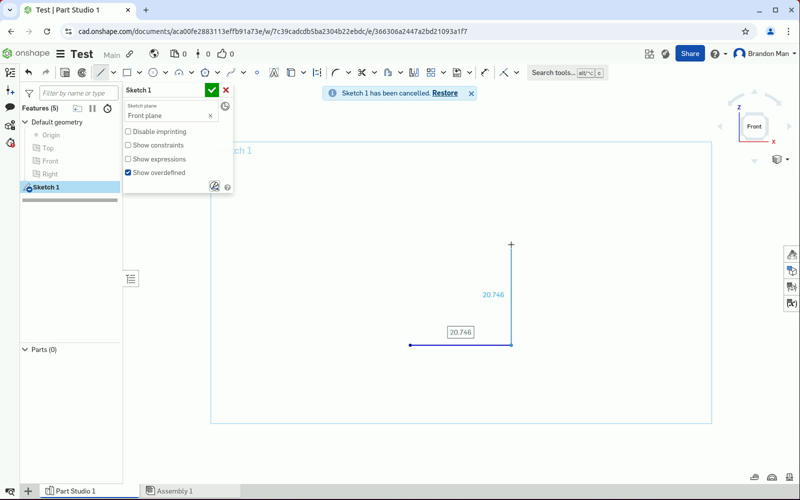
key_up(shift)
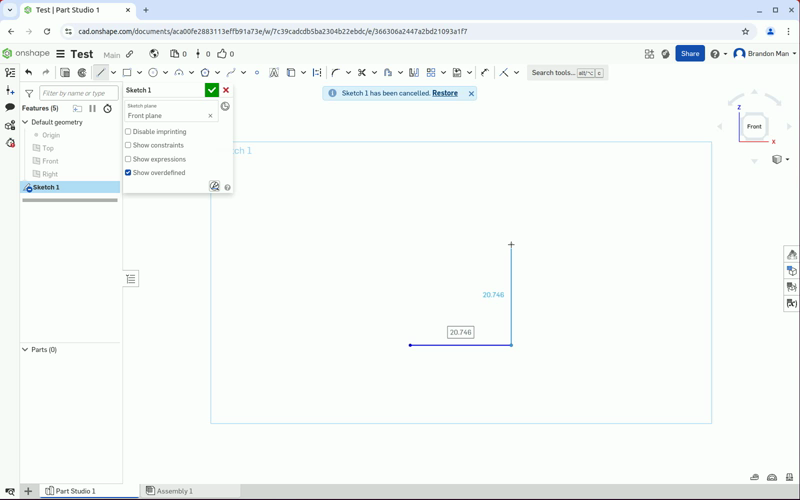
key_down(shift)
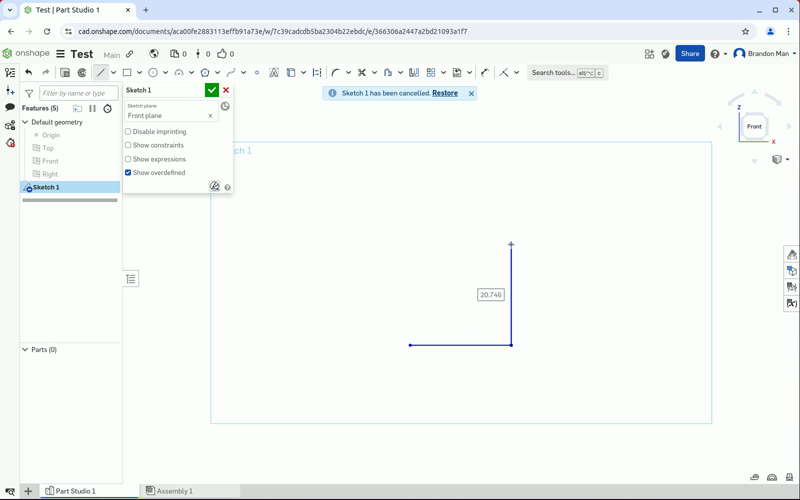
mouse_move(410, 244)
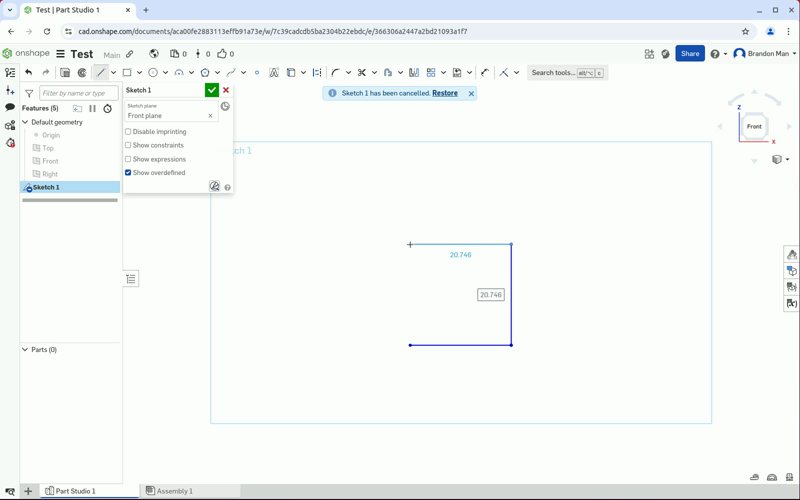
click(410, 244)
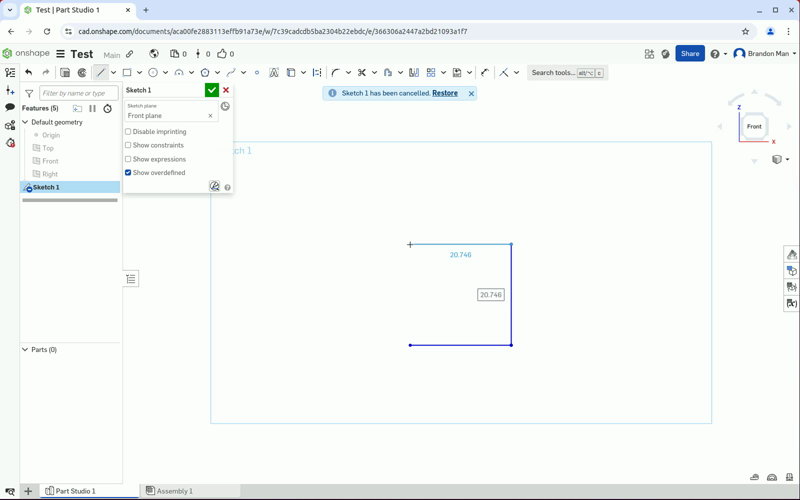
key_up(shift)
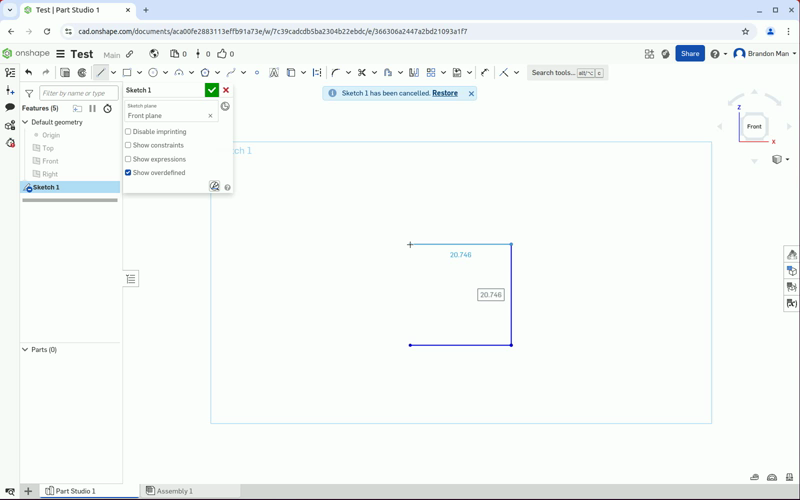
key_down(shift)
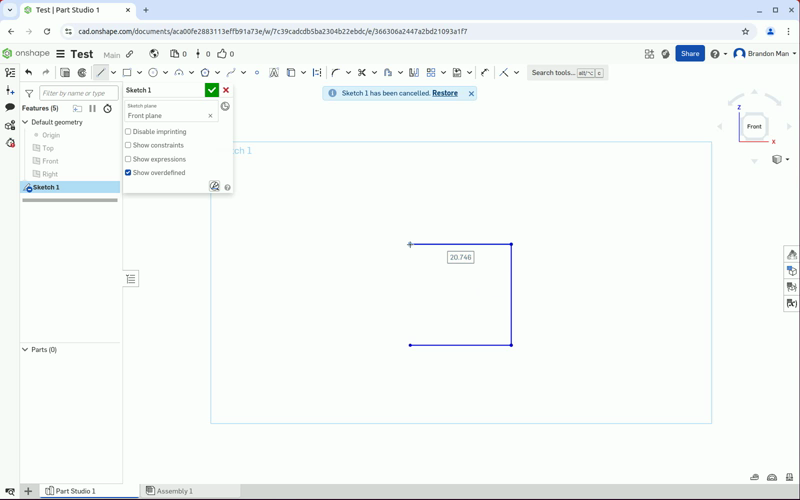
mouse_move(410, 345)
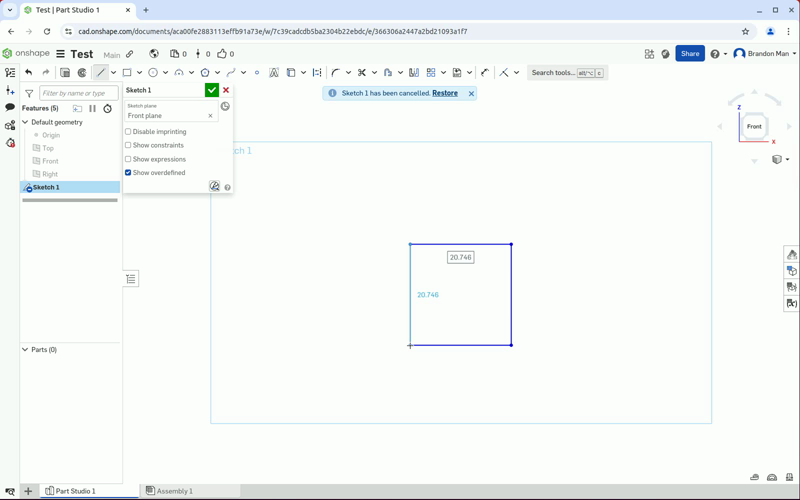
key_up(shift)
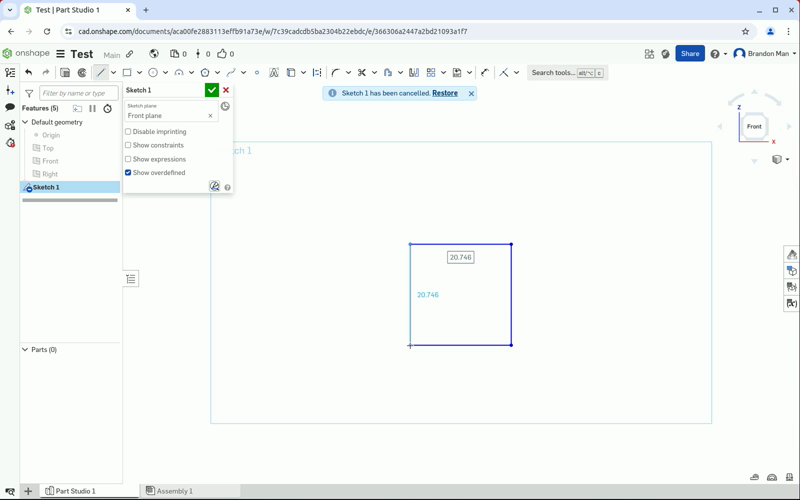
click(410, 345)
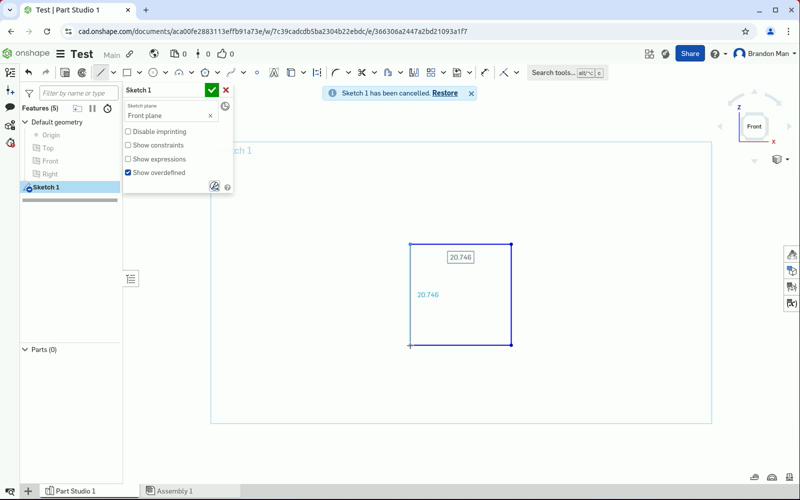
key(esc)
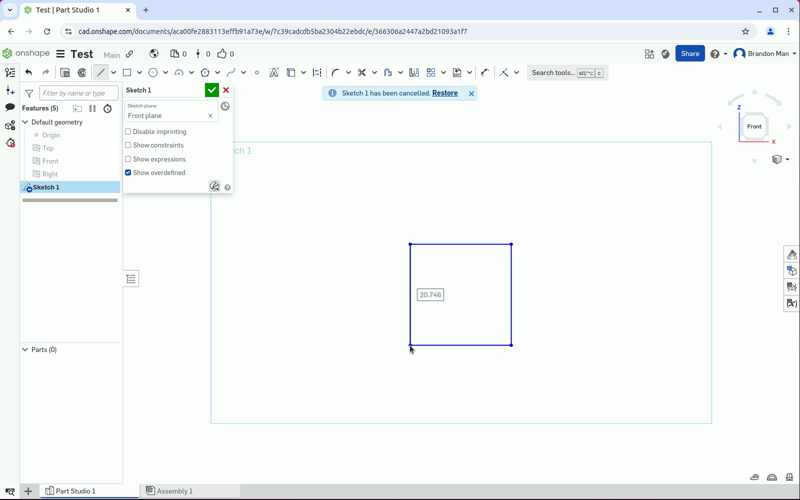
mouse_move(475, 263)
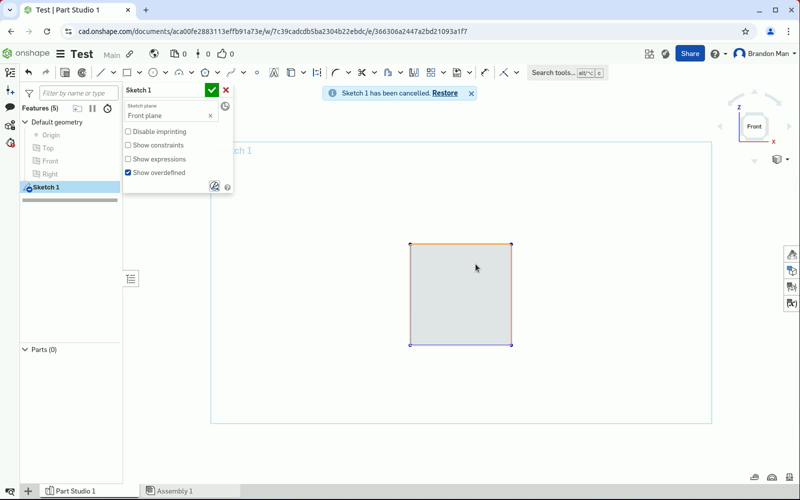
click(475, 263)
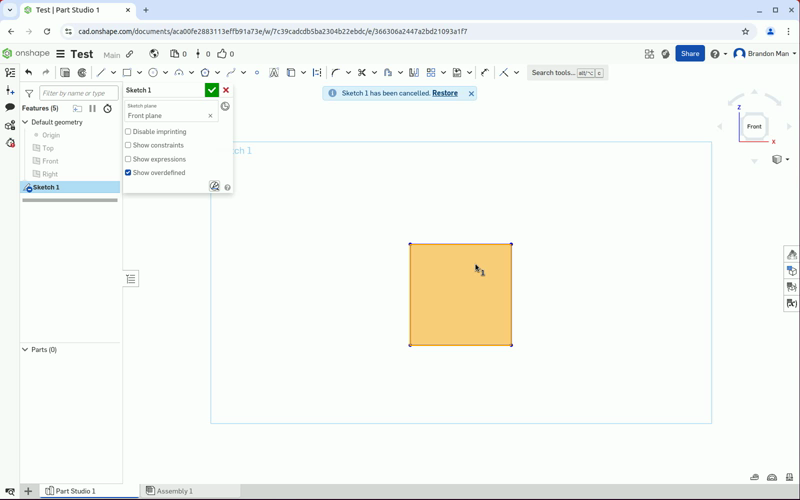
mouse_move(73, 352)
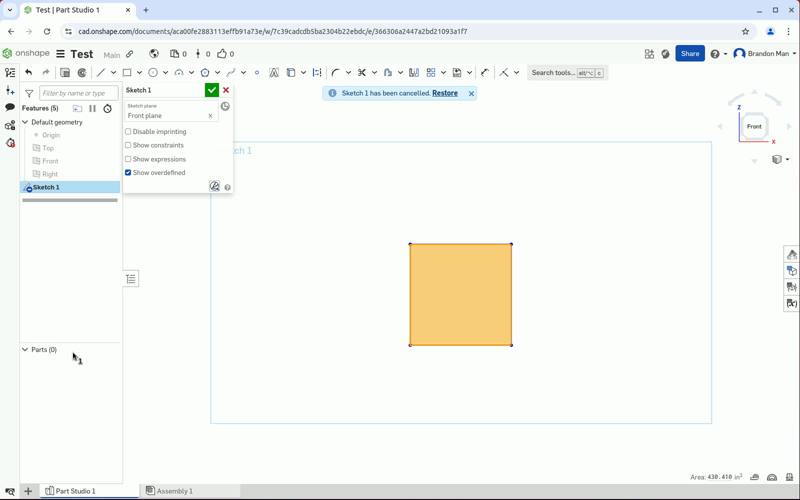
key(shift+y)
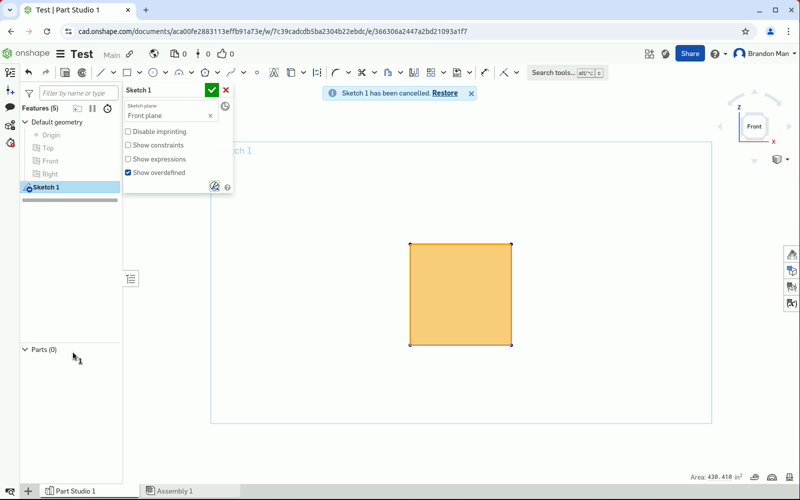
key(shift+e)
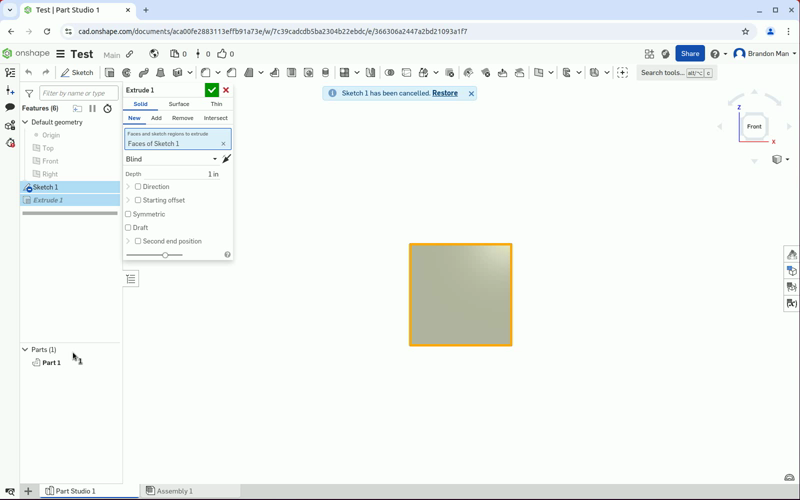
mouse_move(143, 106)
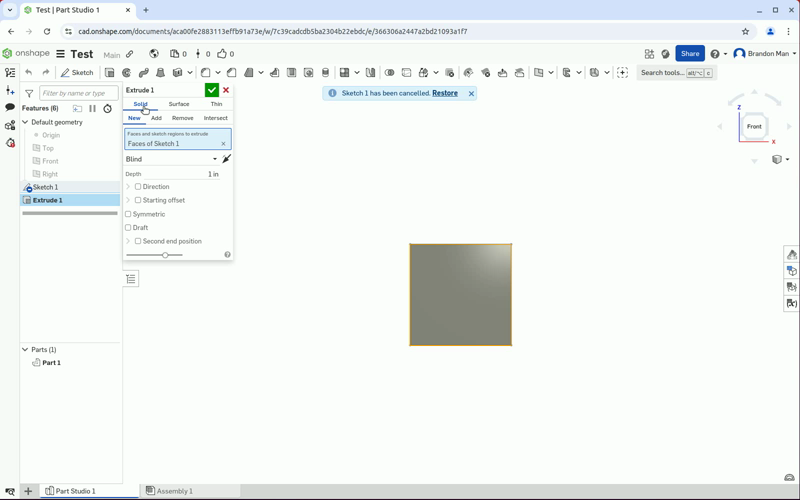
click(143, 106)
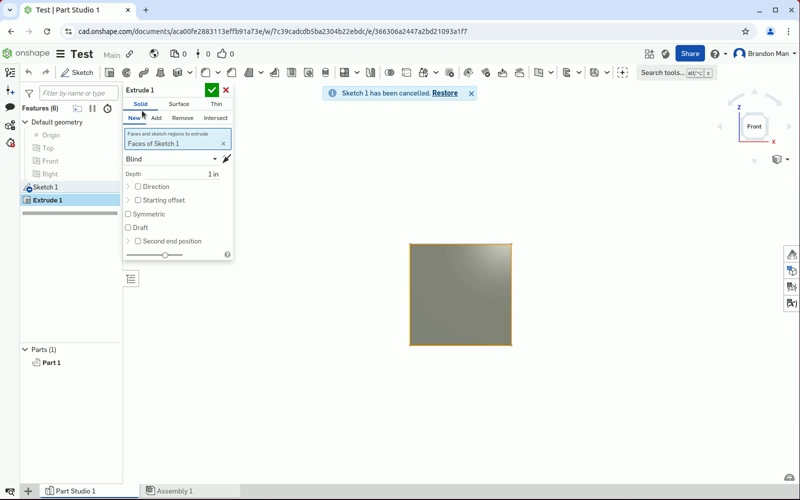
mouse_move(137, 120)
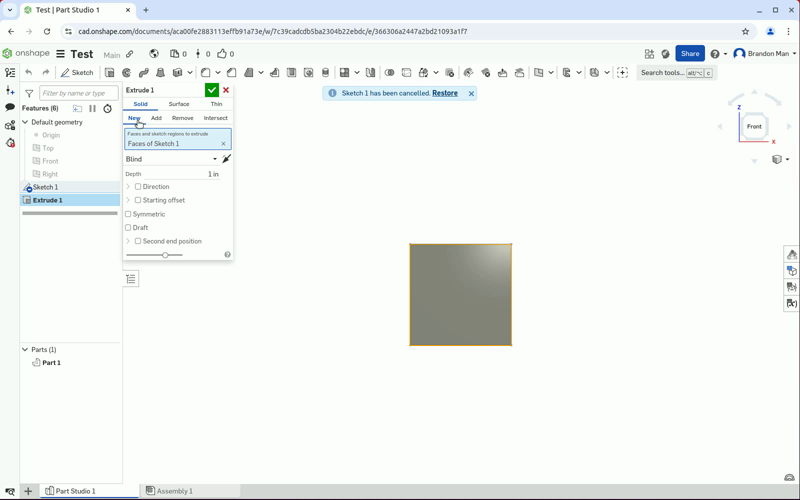
click(137, 120)
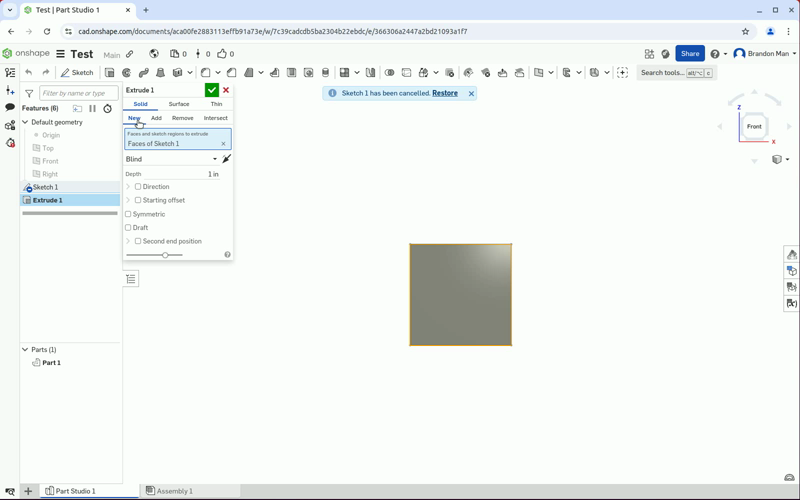
key(tab, 4)
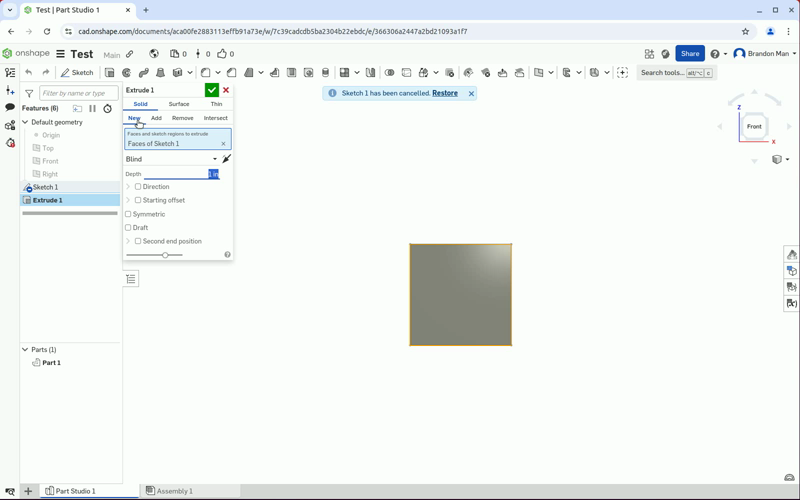
text(46.216)
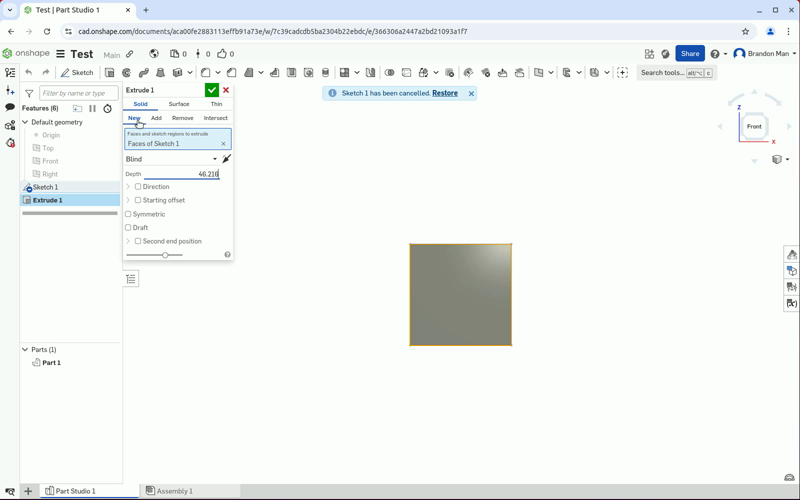
key(tab, 3)
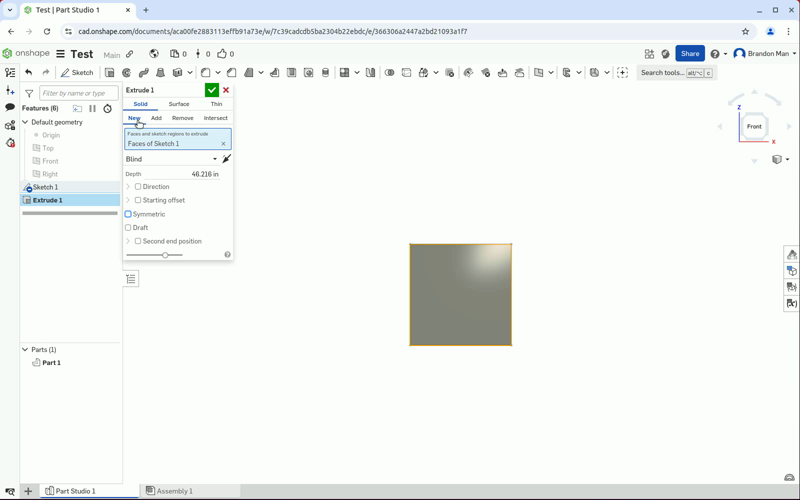
key(space)
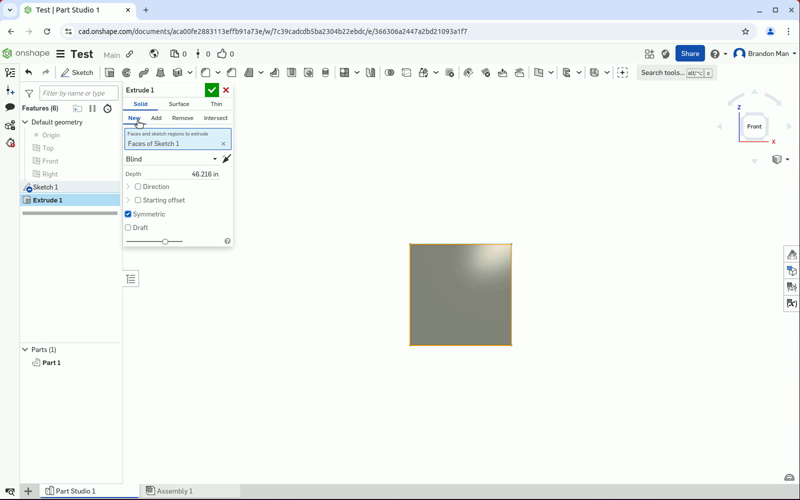
key(enter)
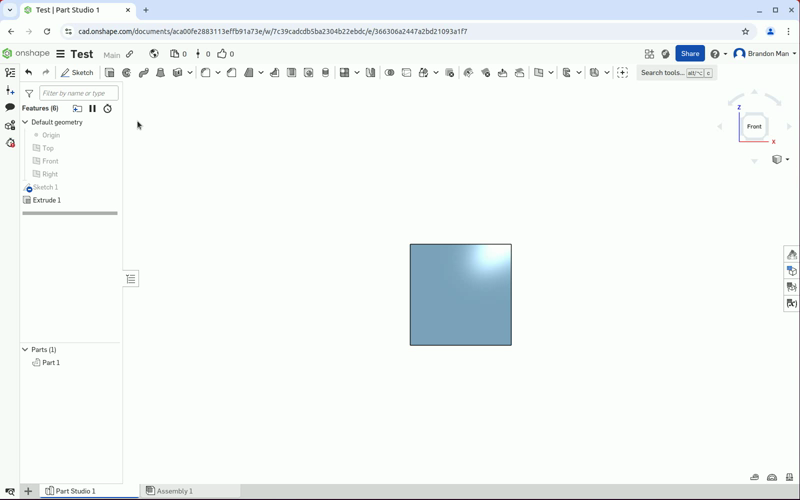
key(shift+h)
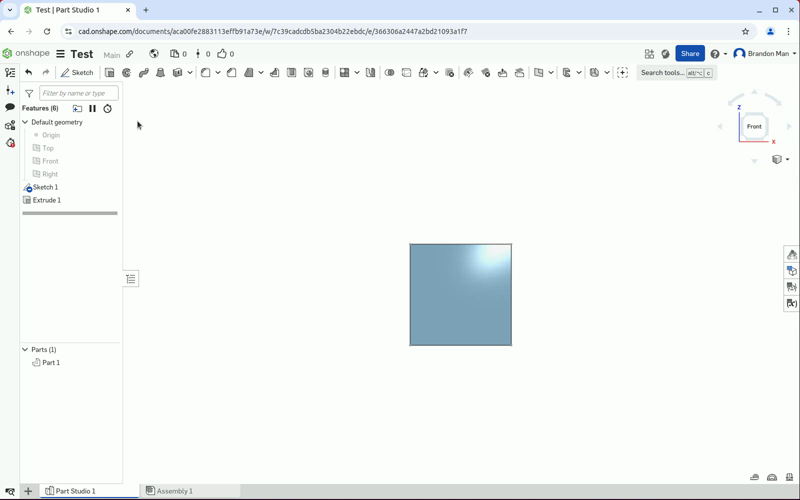
key(shift+h)
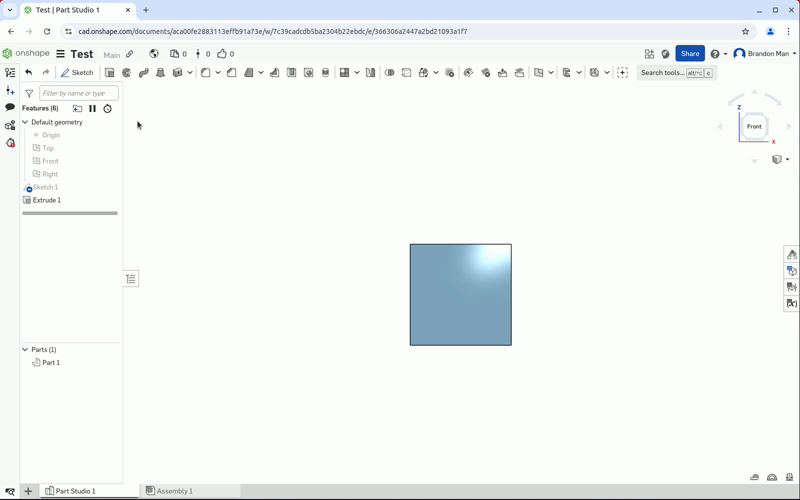
mouse_move(73, 189)
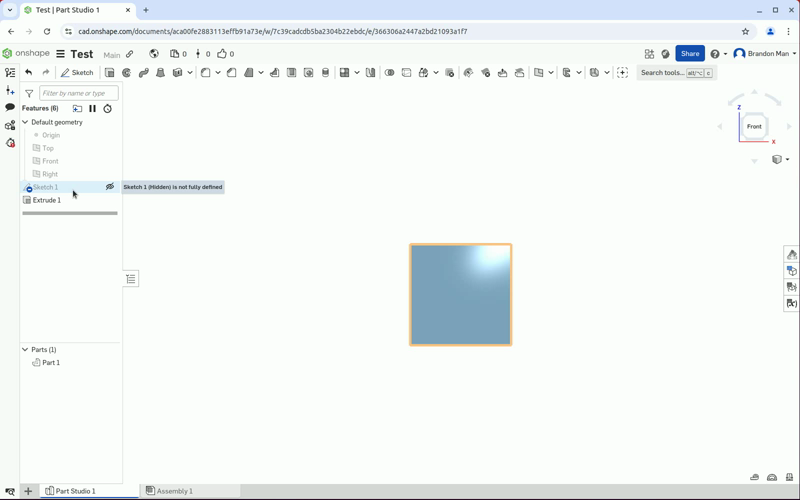
click(73, 189)
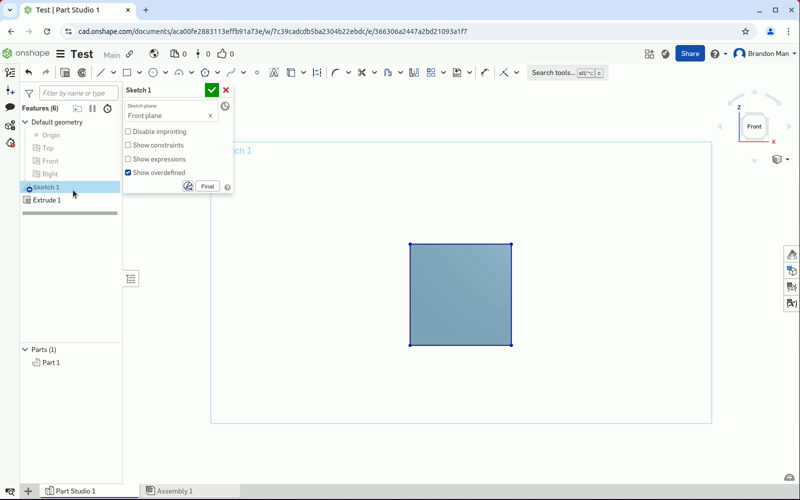
mouse_move(229, 92)
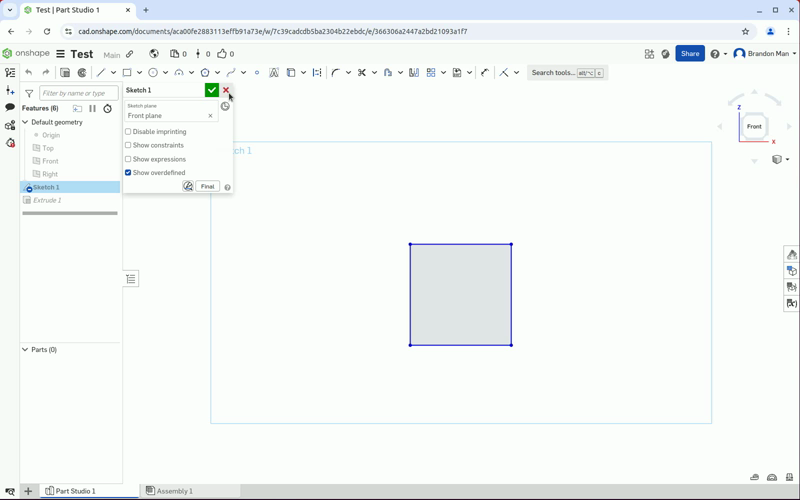
click(229, 92)
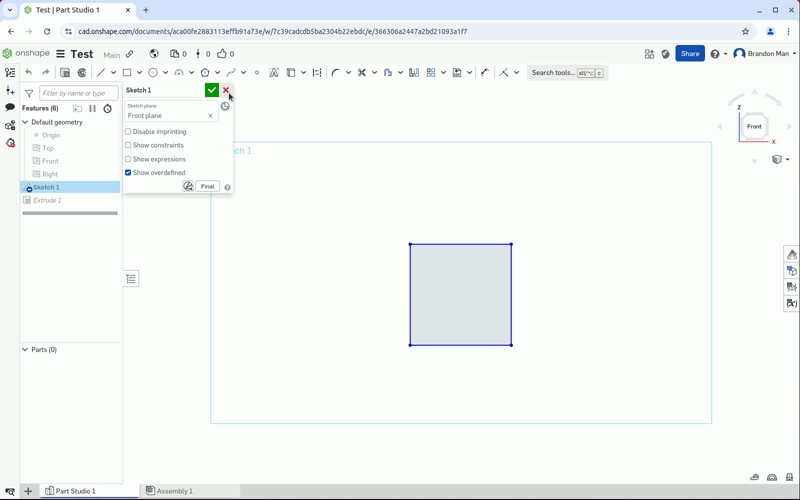
key(shift+s)
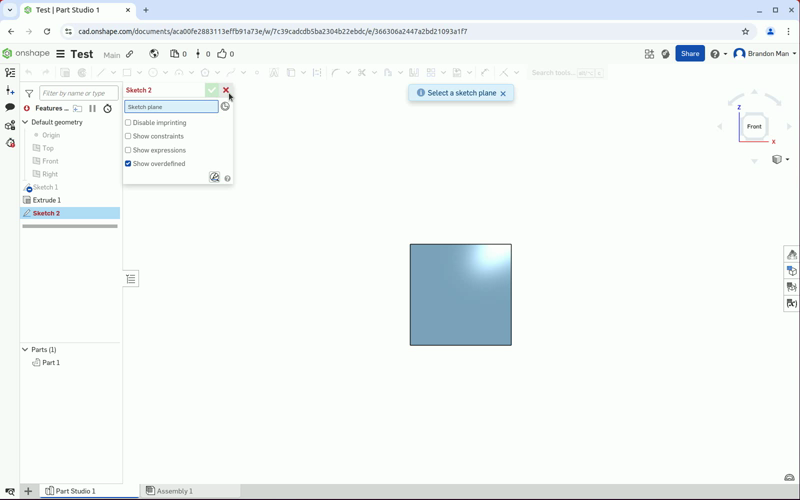
mouse_move(73, 163)
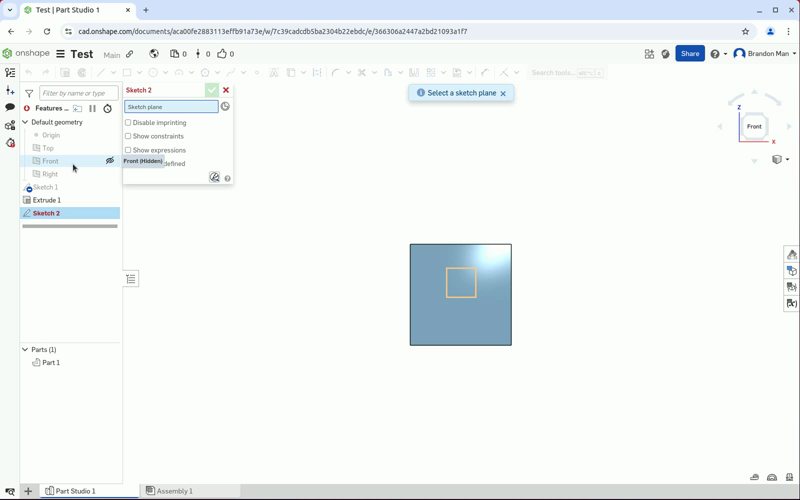
click(73, 163)
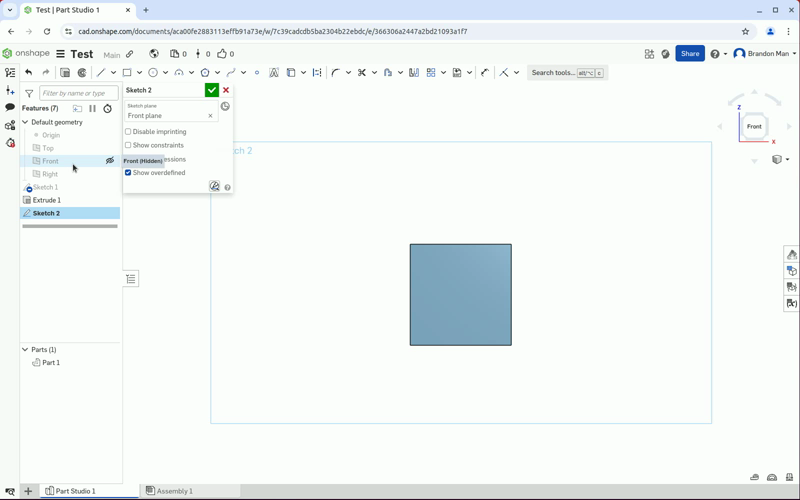
mouse_move(73, 352)
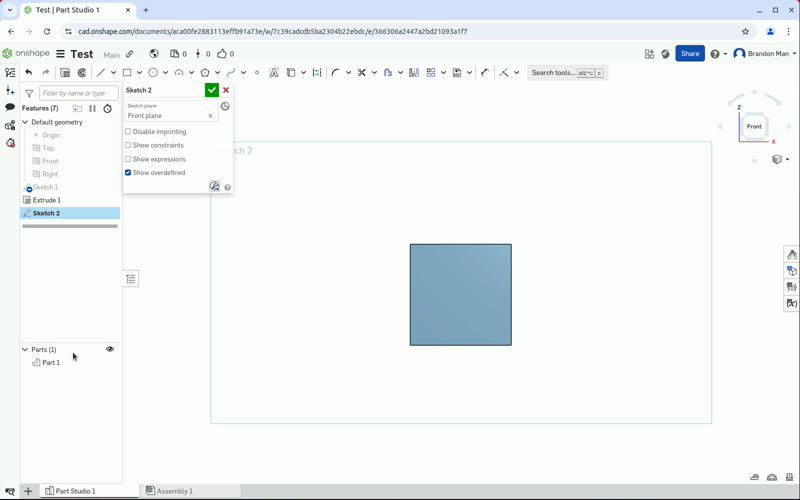
key(y)
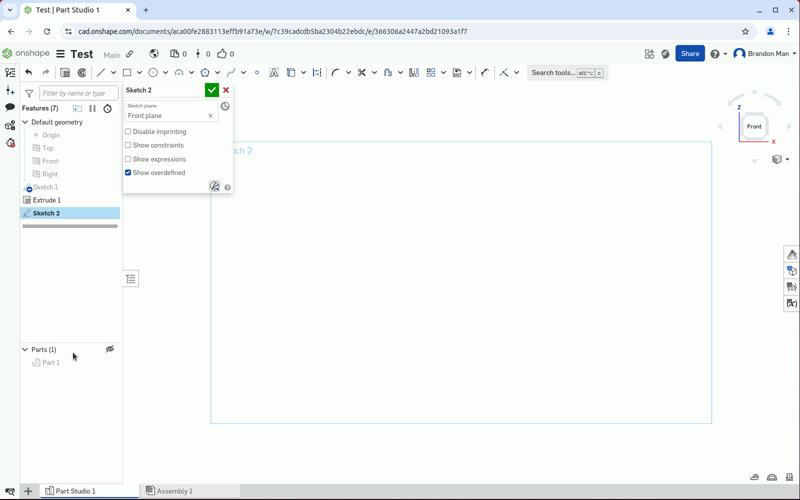
key(l)
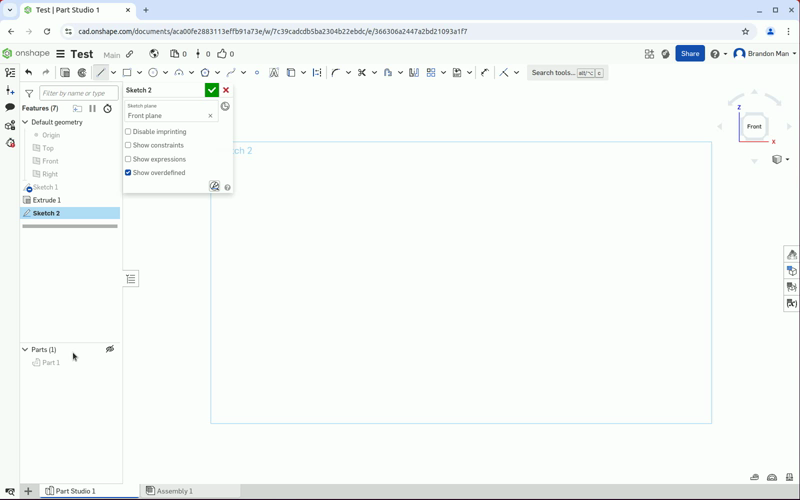
key_down(shift)
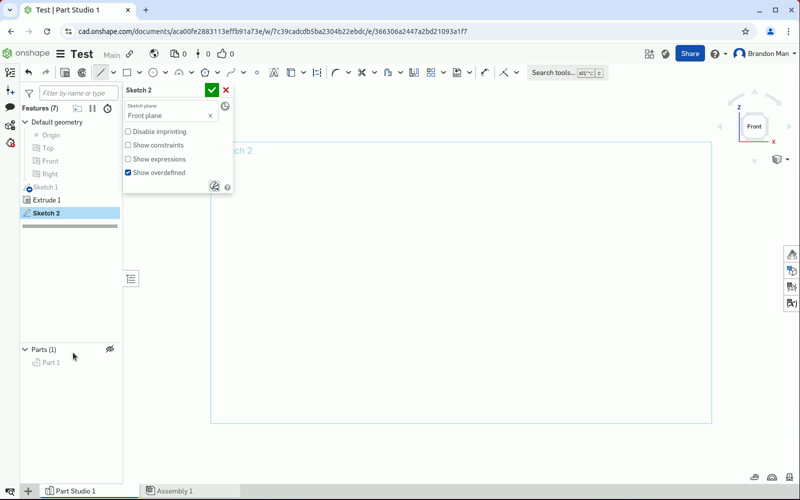
mouse_move(410, 244)
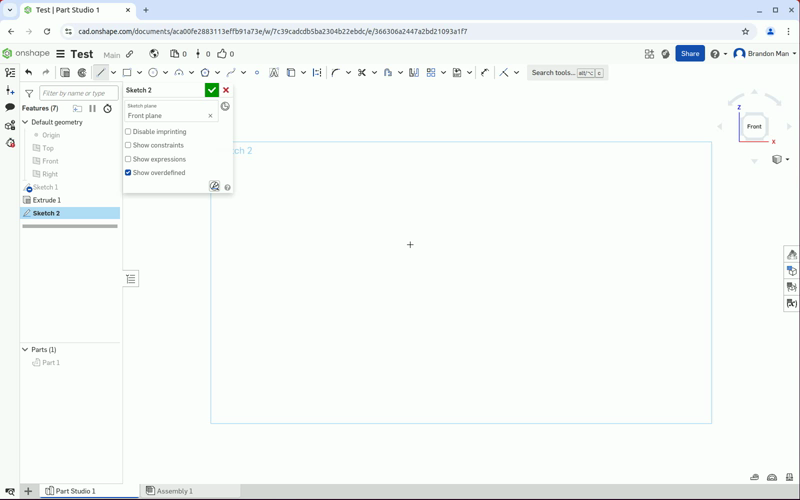
click(410, 244)
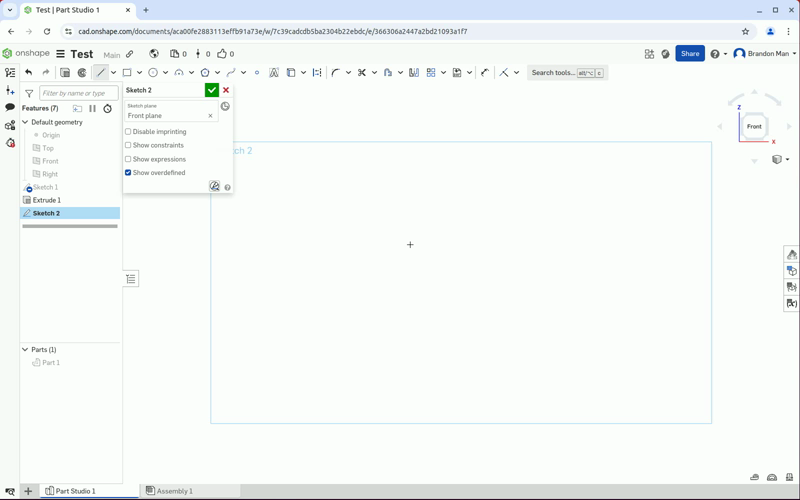
key_up(shift)
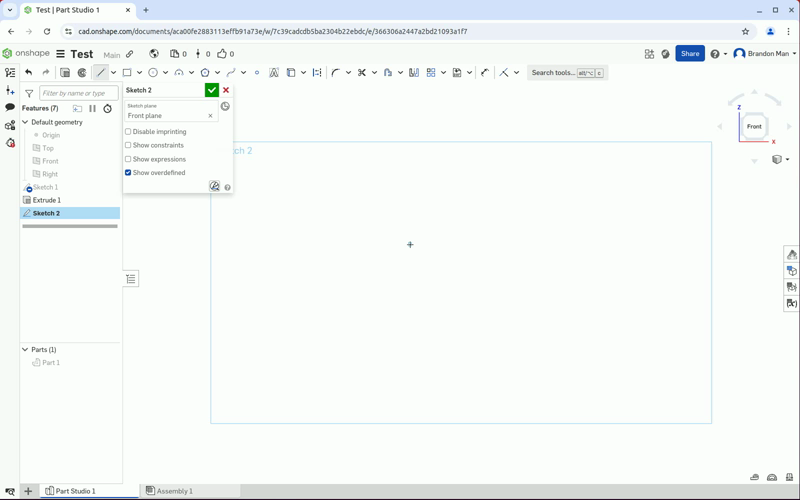
key_down(shift)
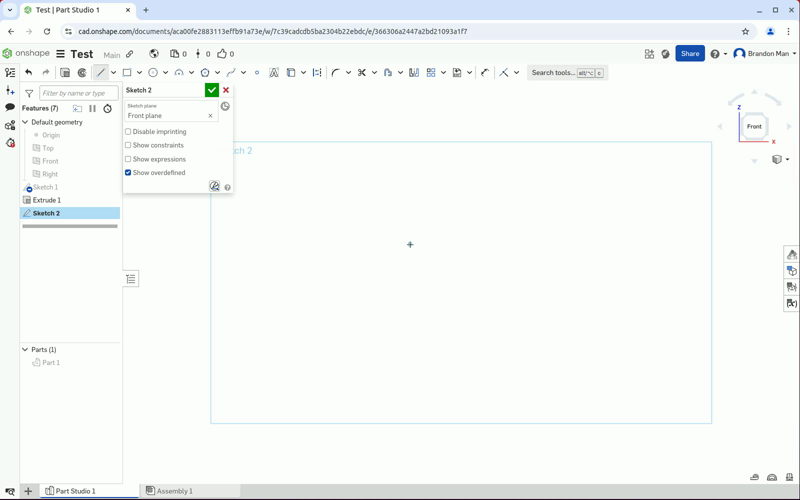
mouse_move(511, 244)
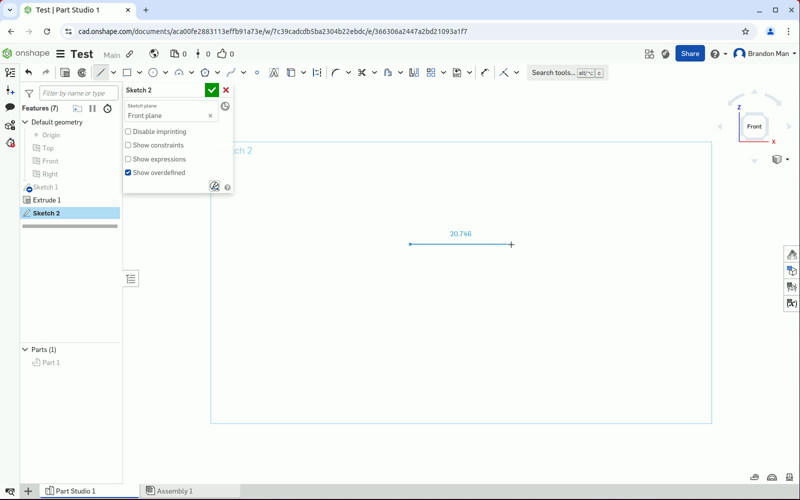
click(511, 244)
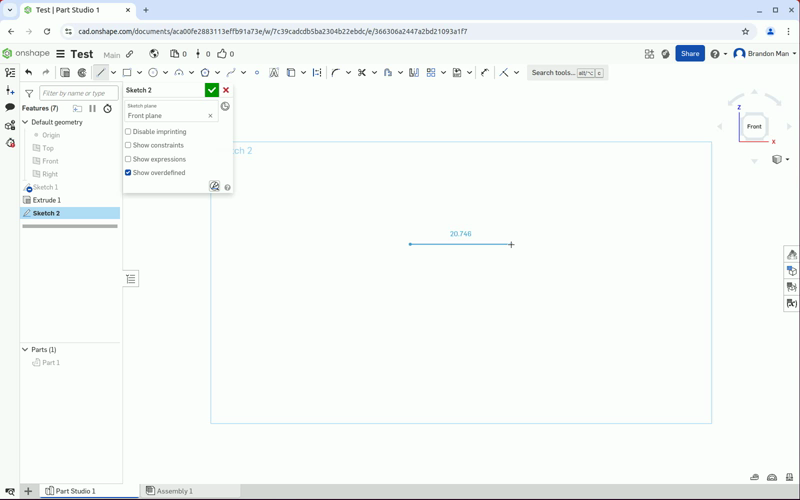
key_up(shift)
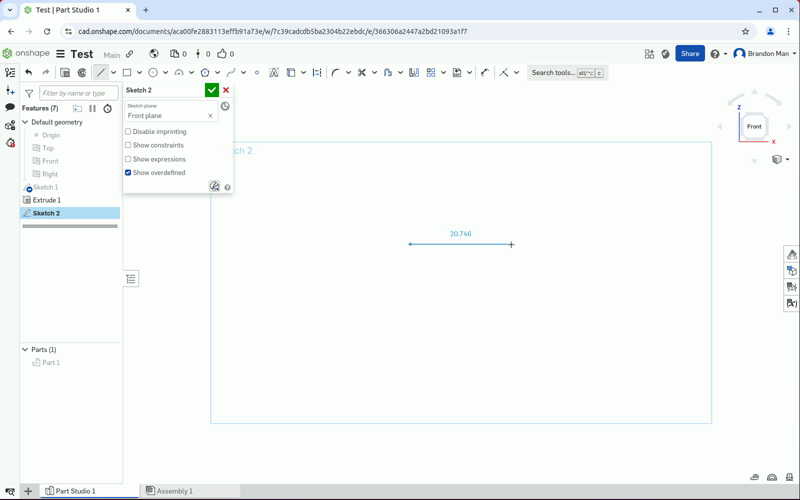
key_down(shift)
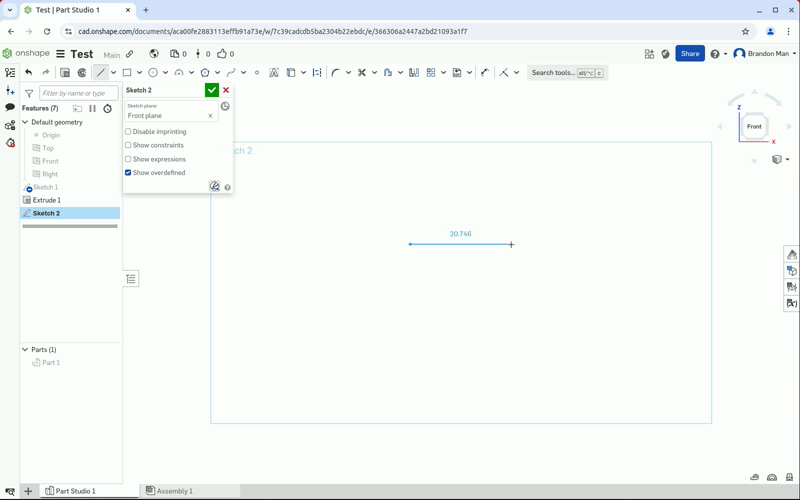
mouse_move(461, 210)
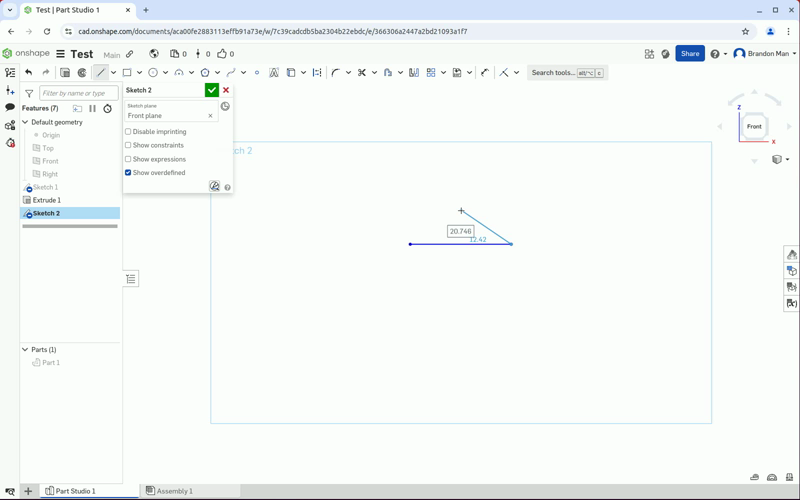
click(461, 210)
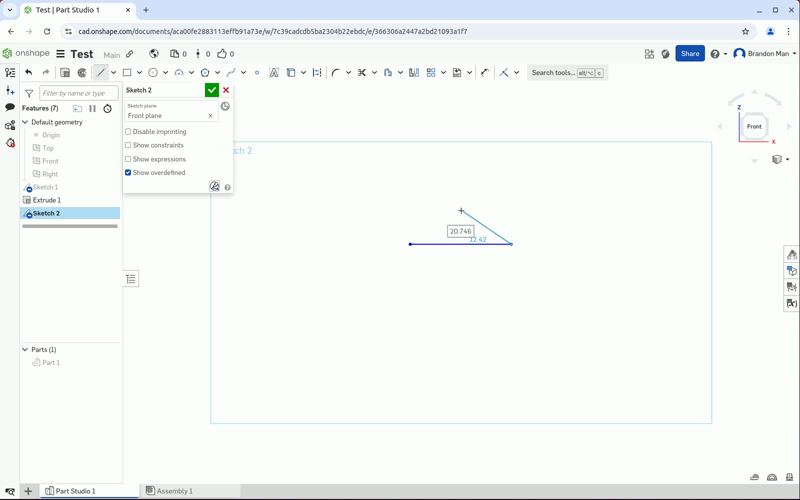
key_up(shift)
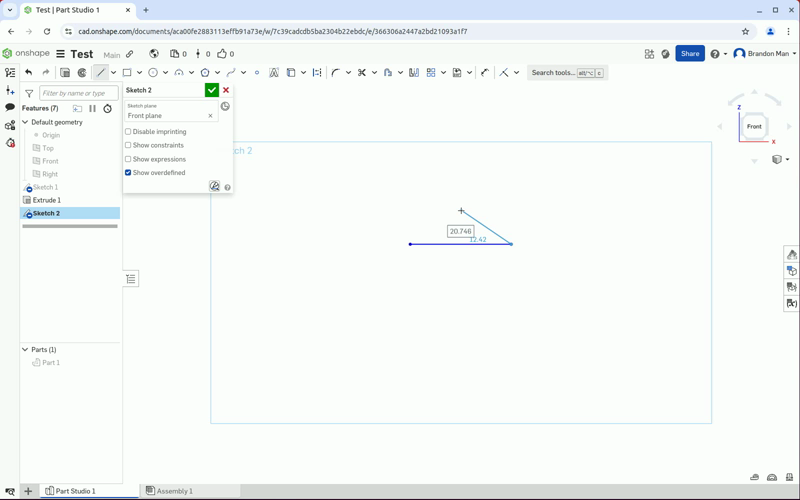
key_down(shift)
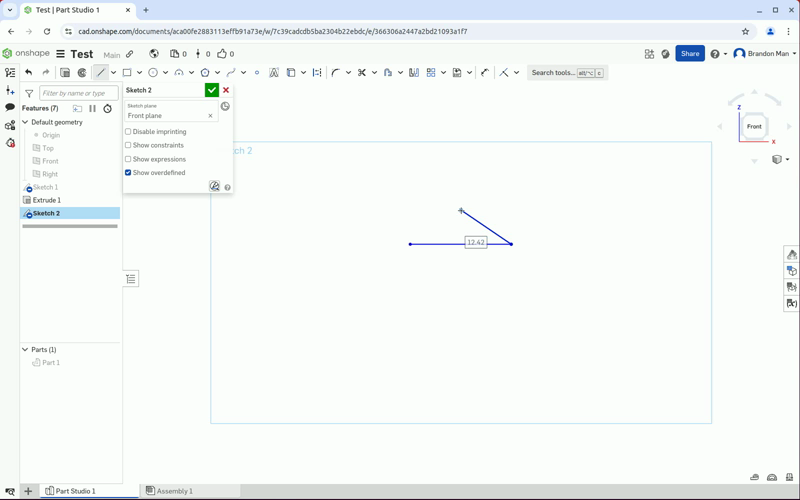
mouse_move(410, 244)
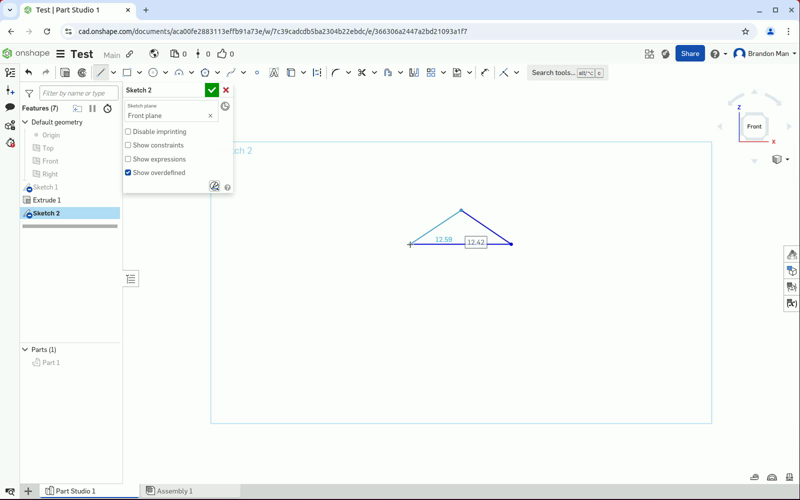
key_up(shift)
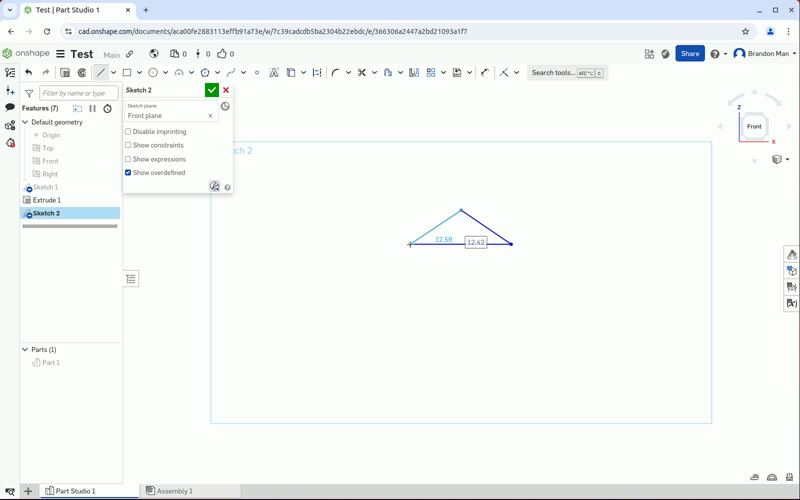
click(410, 244)
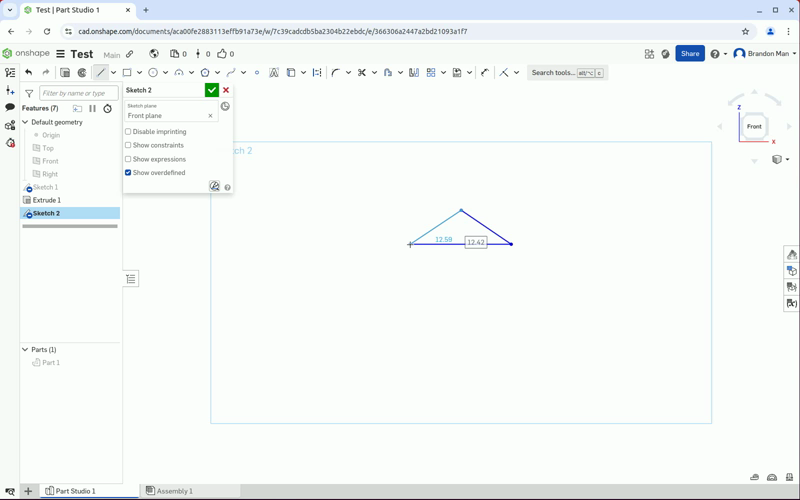
key(esc)
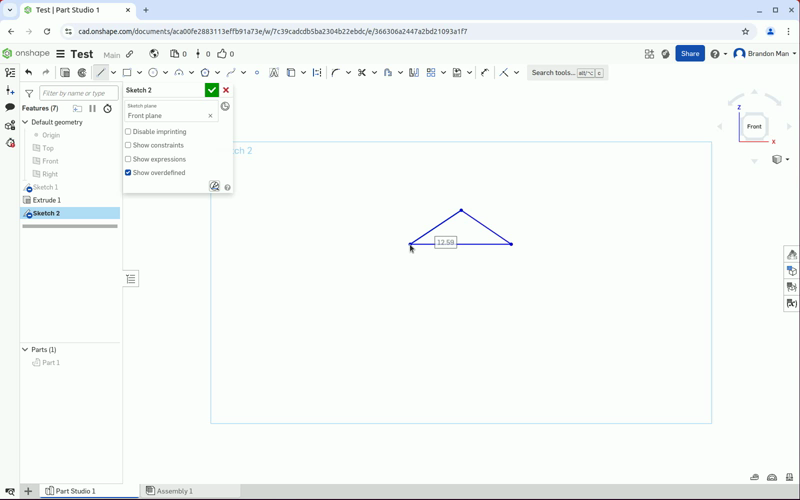
mouse_move(490, 236)
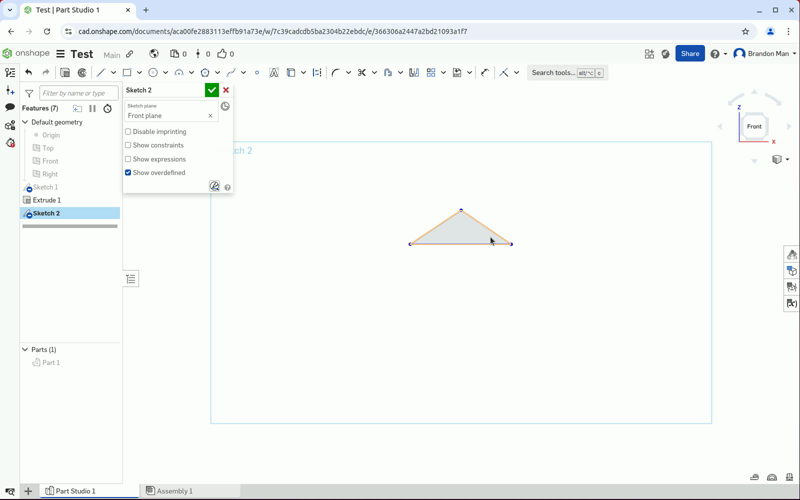
scroll(6)
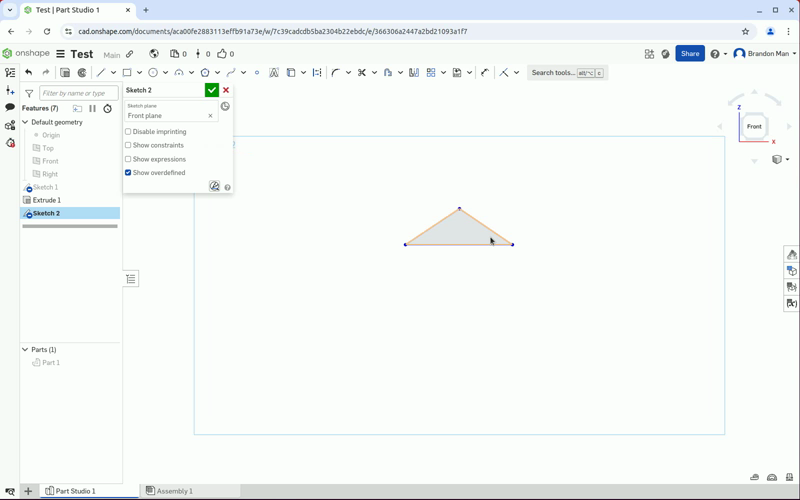
scroll(6)
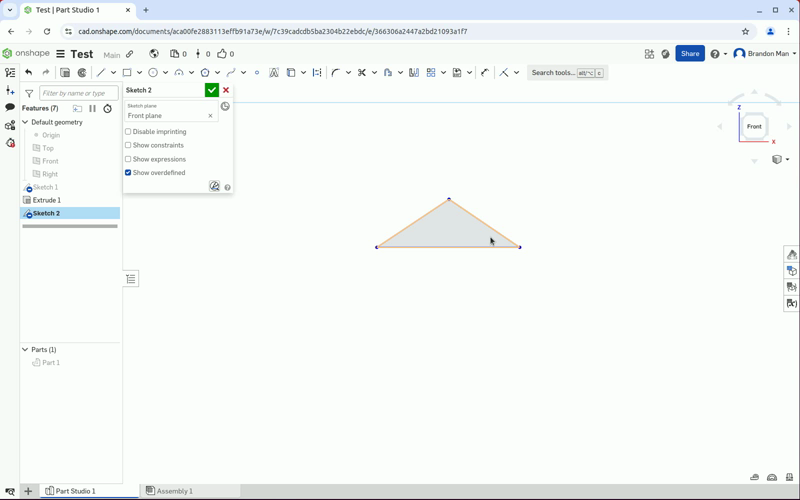
scroll(6)
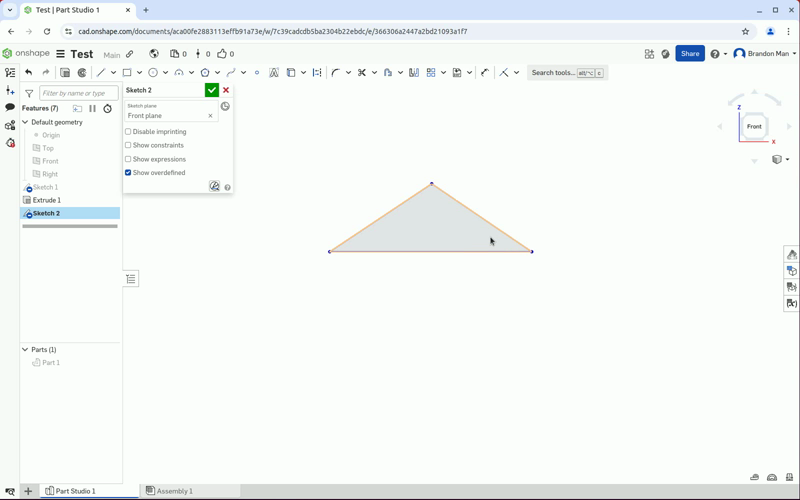
scroll(6)
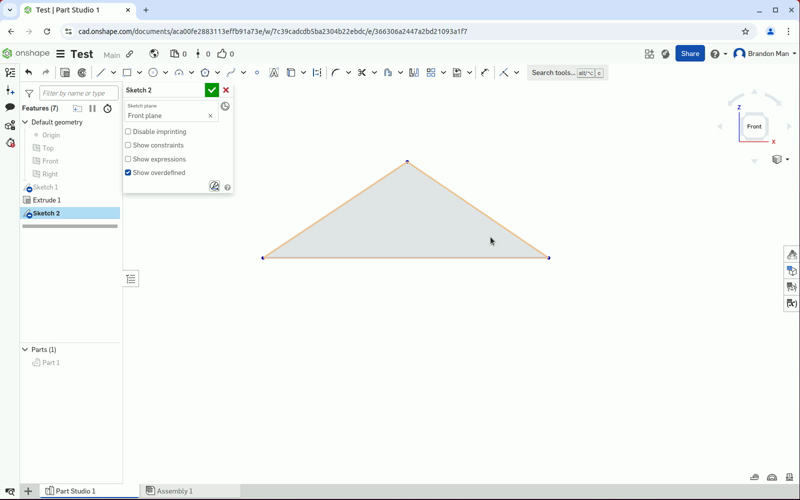
scroll(6)
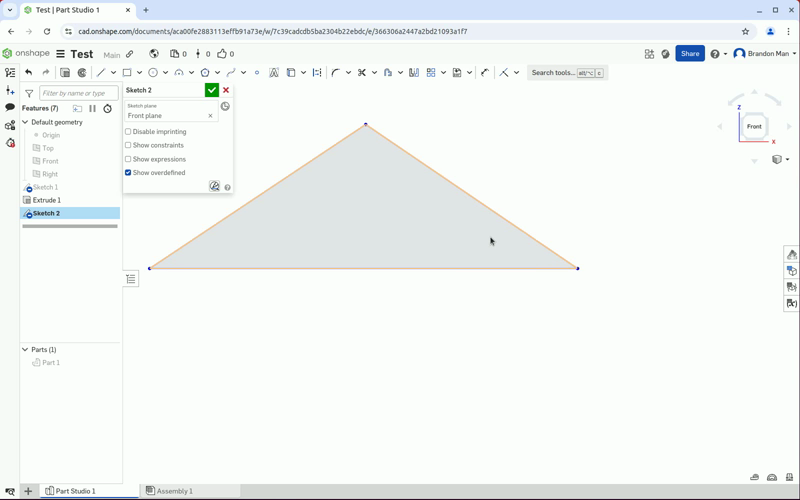
scroll(6)
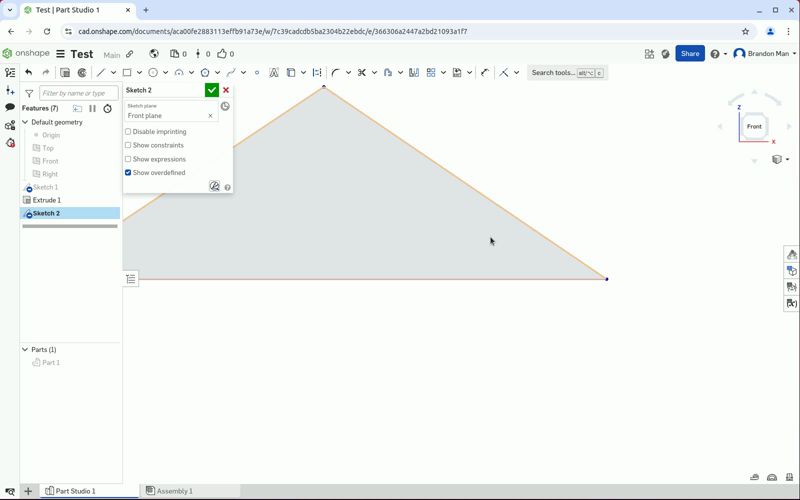
scroll(6)
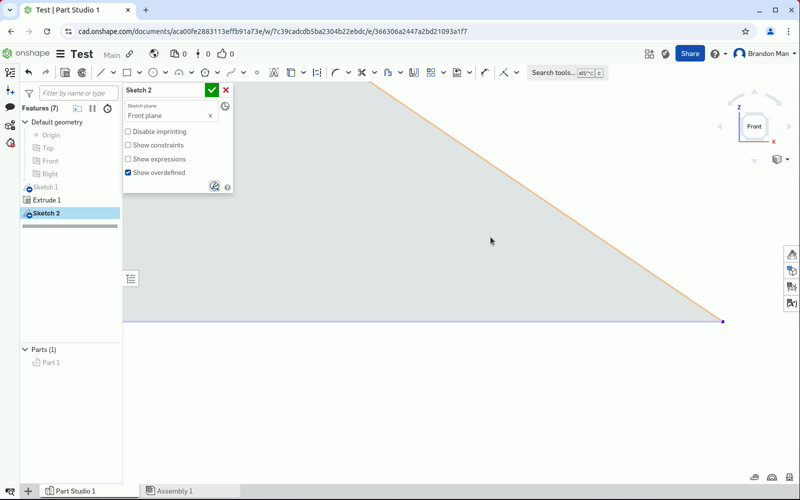
click(490, 236)
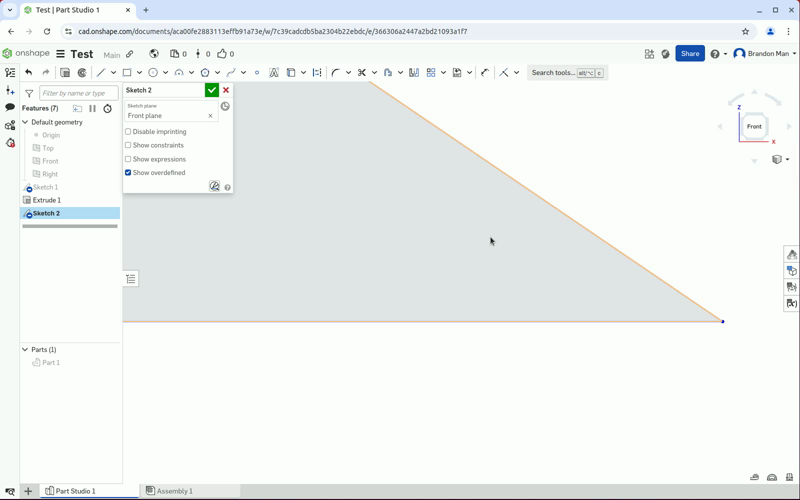
scroll(-6)
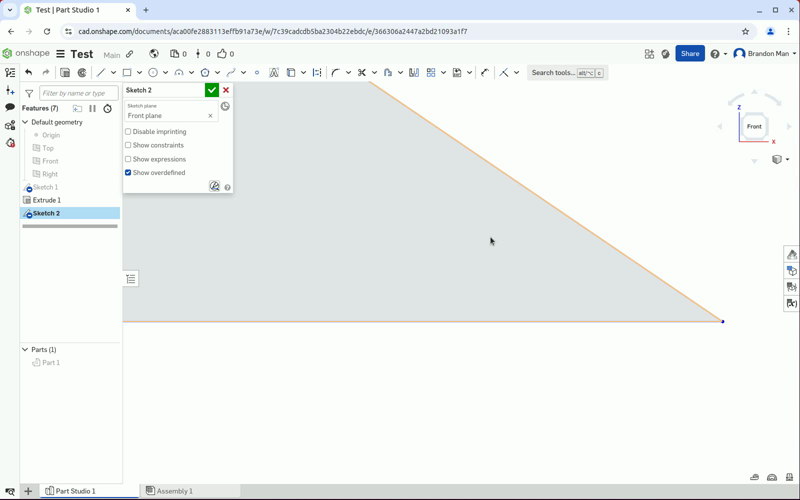
scroll(-6)
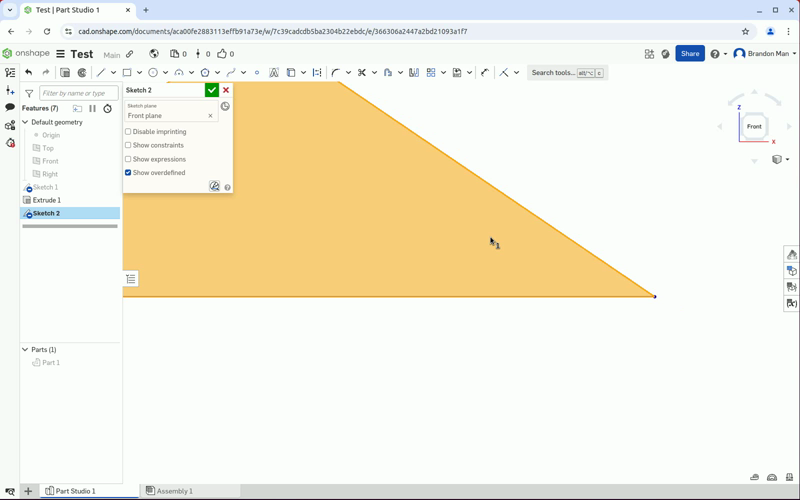
scroll(-6)
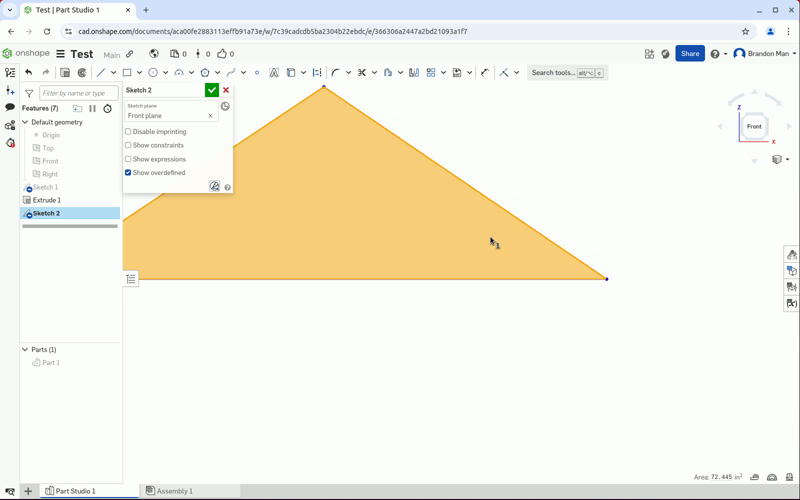
scroll(-6)
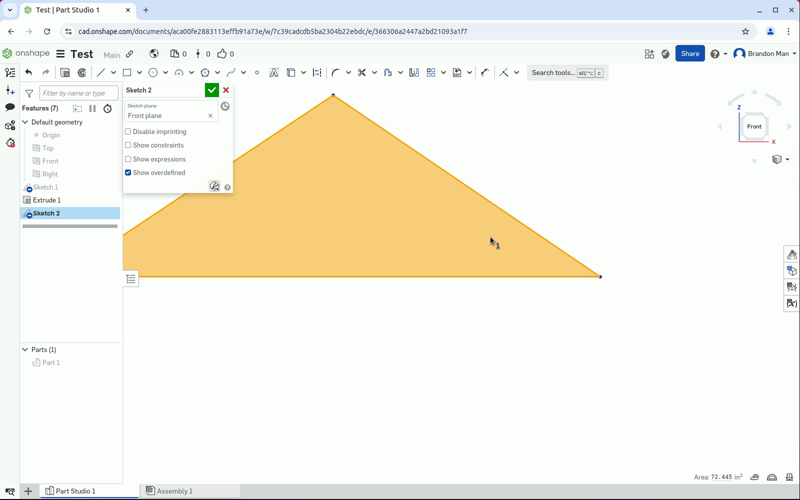
scroll(-6)
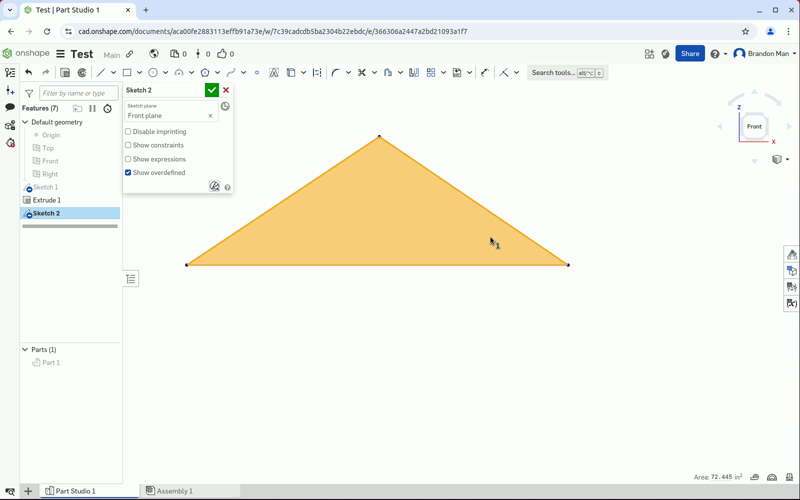
scroll(-6)
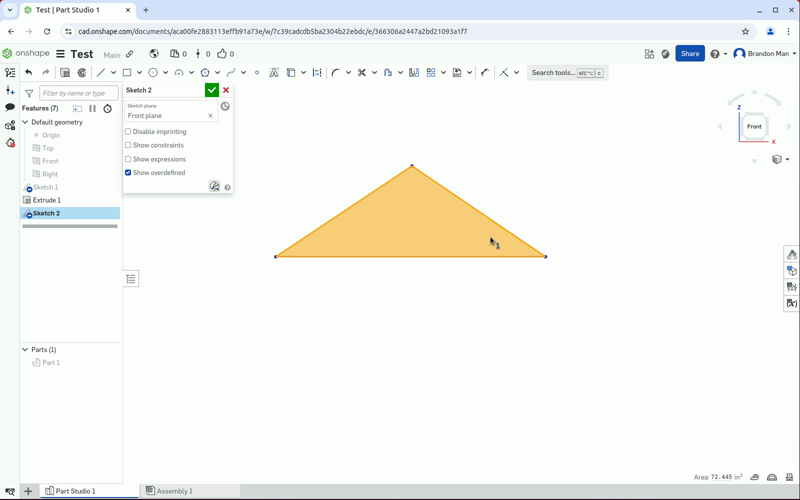
scroll(-6)
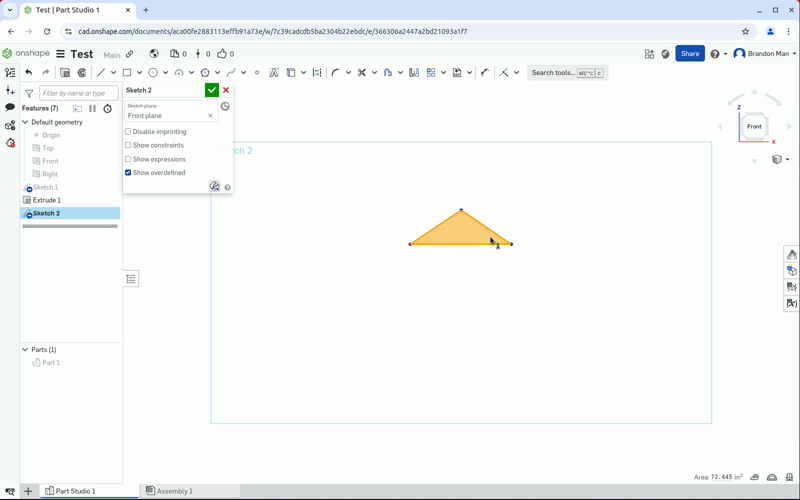
mouse_move(73, 352)
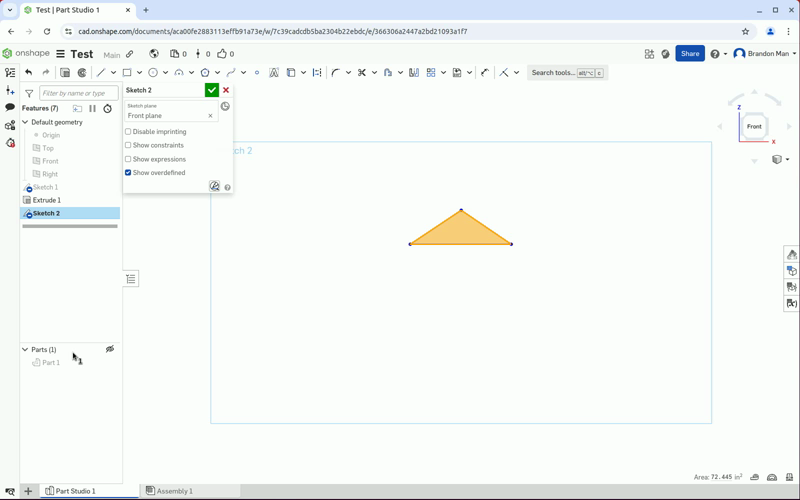
key(shift+y)
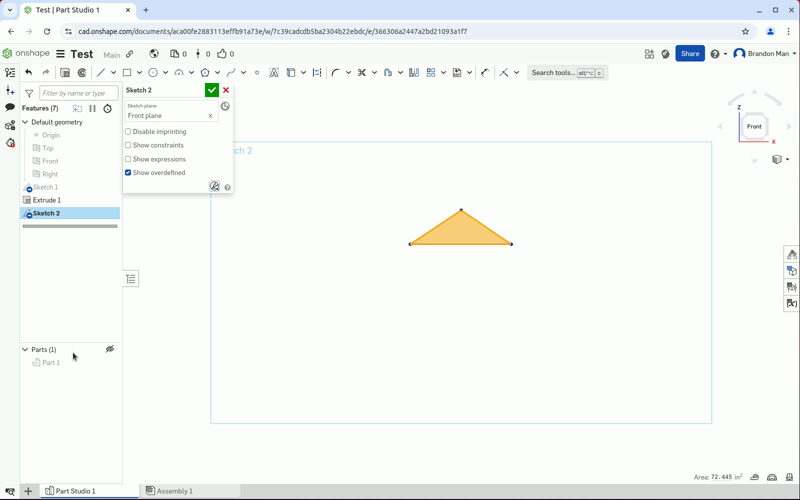
key(shift+e)
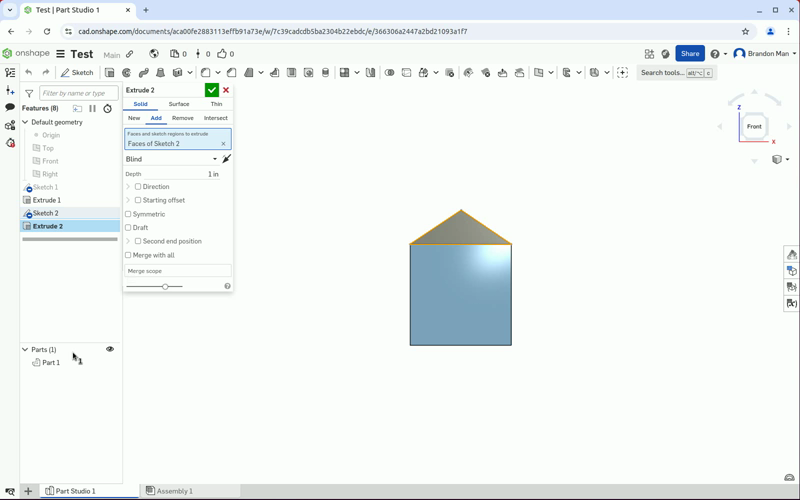
mouse_move(143, 106)
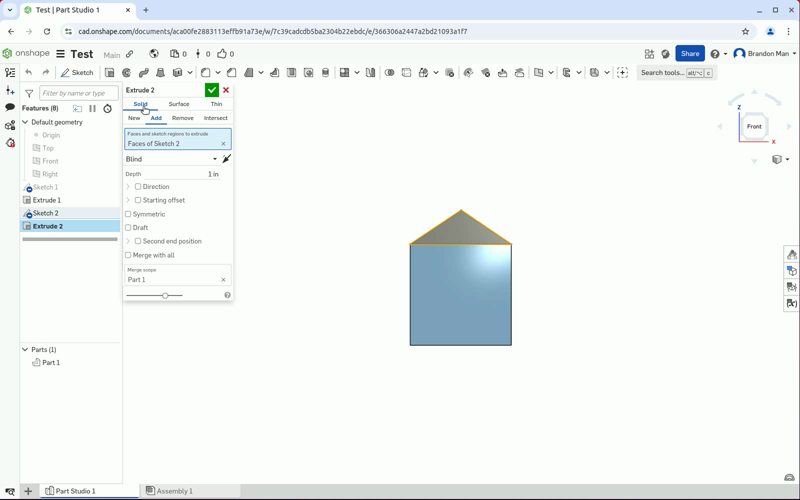
click(143, 106)
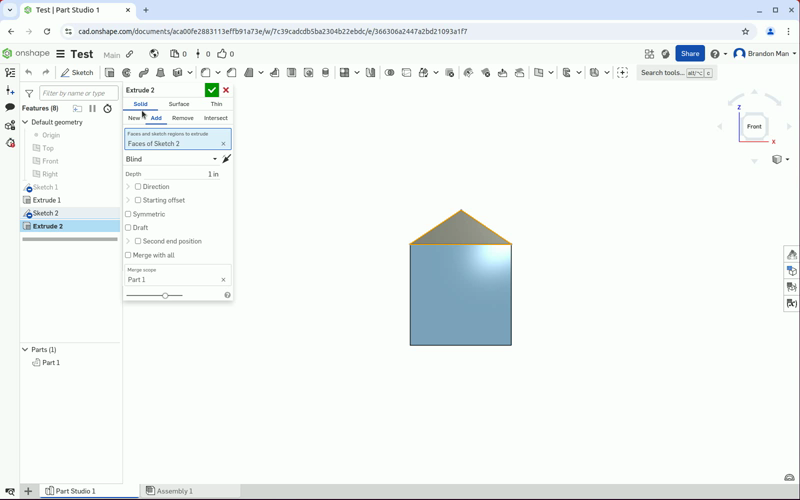
mouse_move(137, 120)
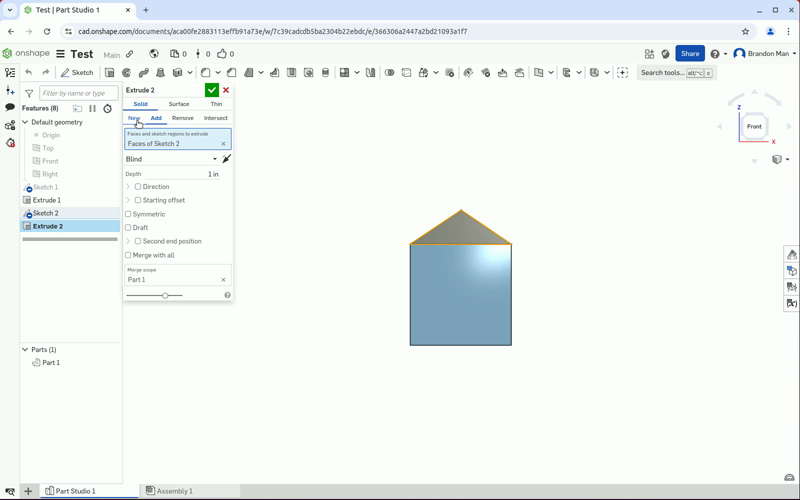
click(137, 120)
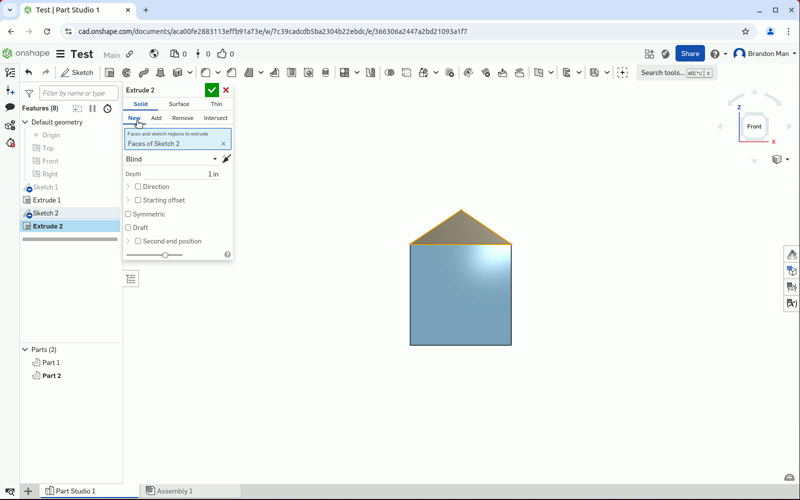
key(tab, 4)
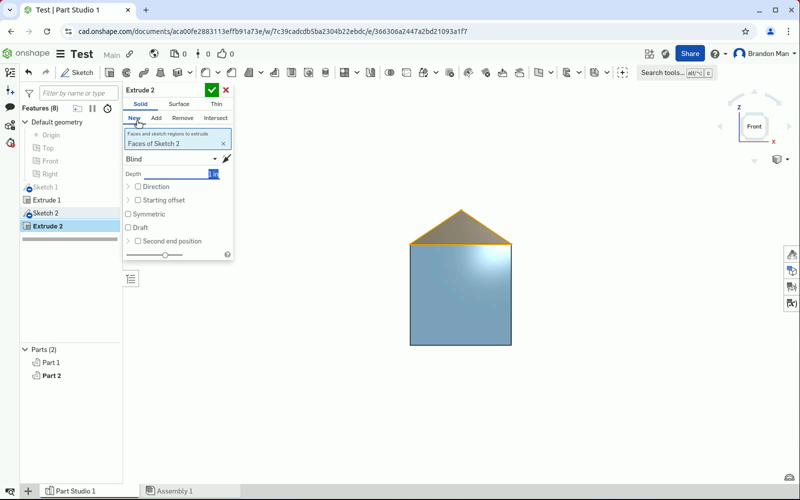
text(46.216)
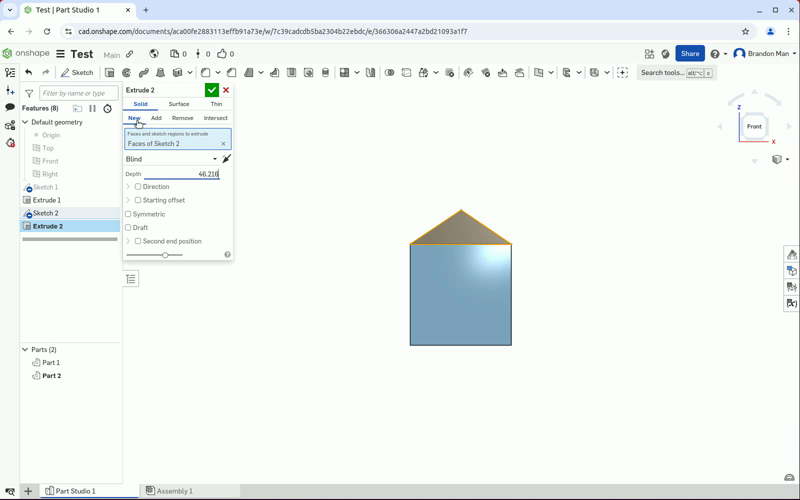
key(tab, 3)
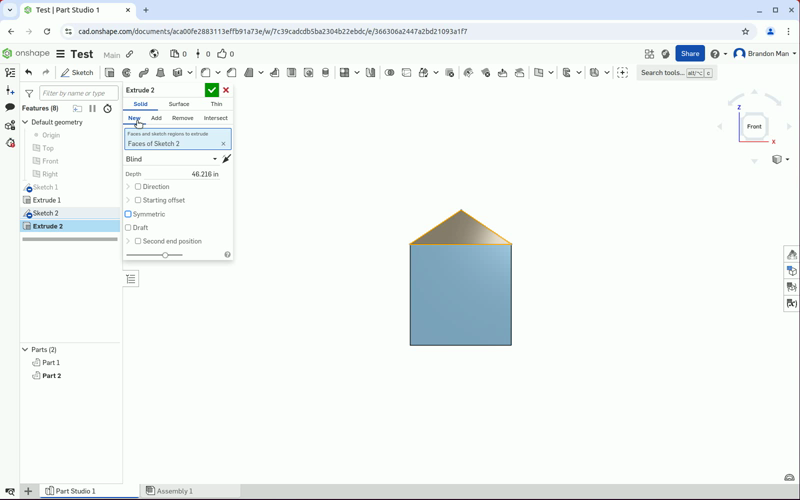
key(space)
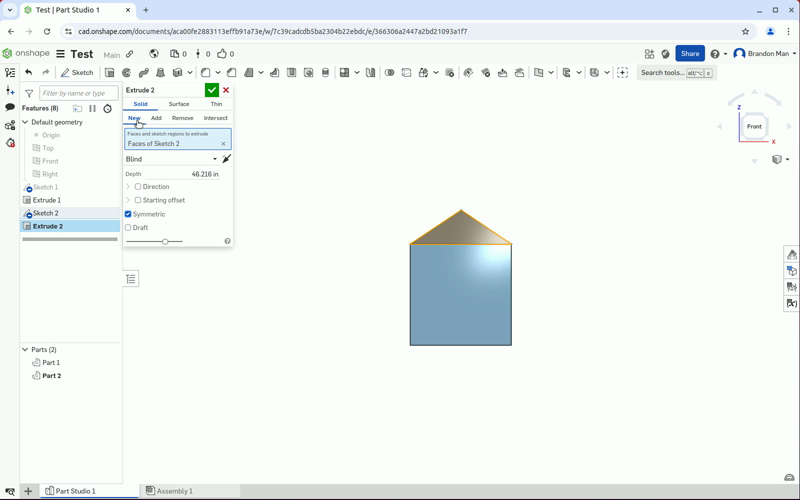
key(enter)
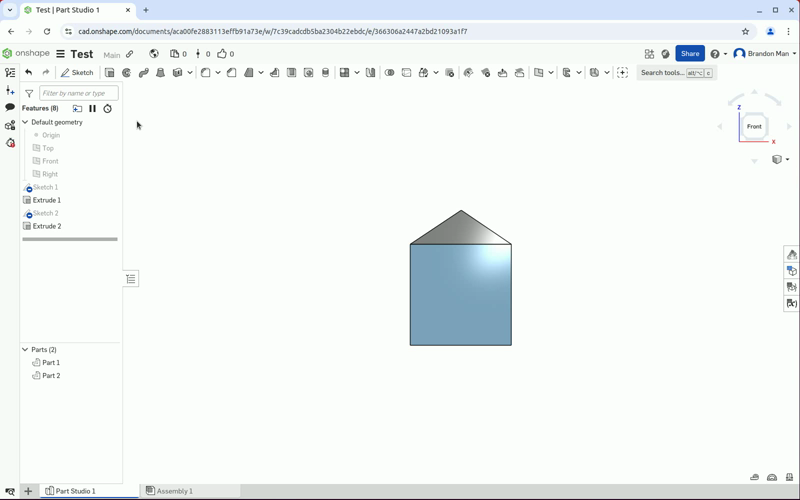
key(shift+h)
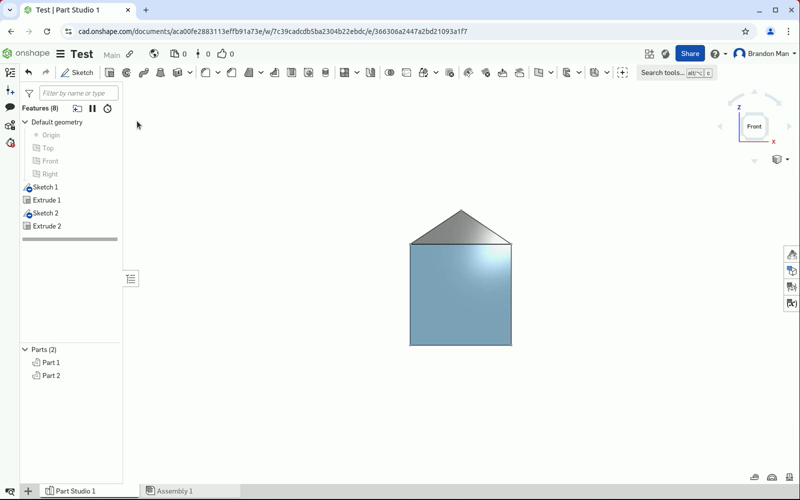
key(shift+h)
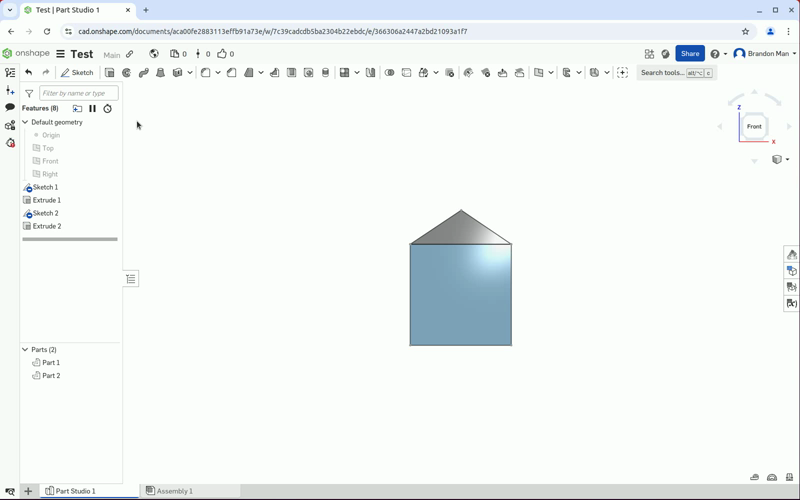
key(shift+7)
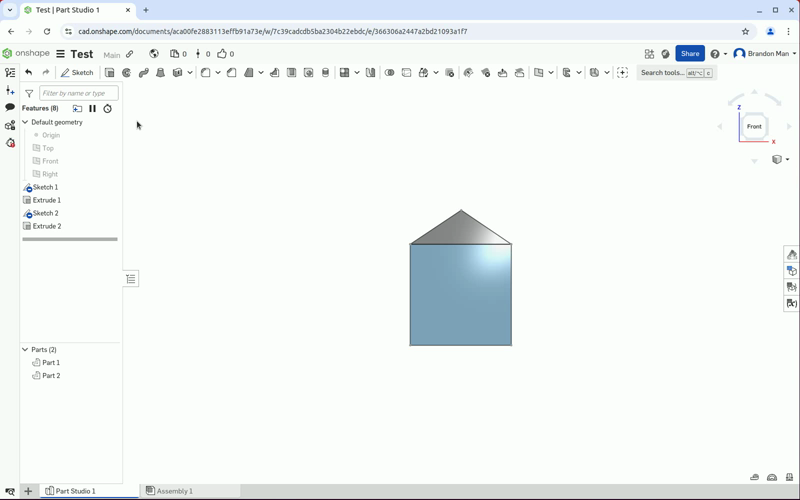
key(left, 2)
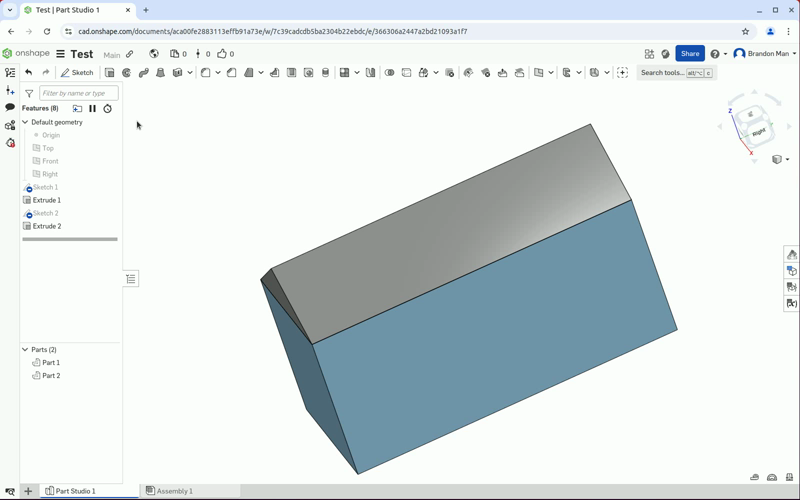
key(down, 2)
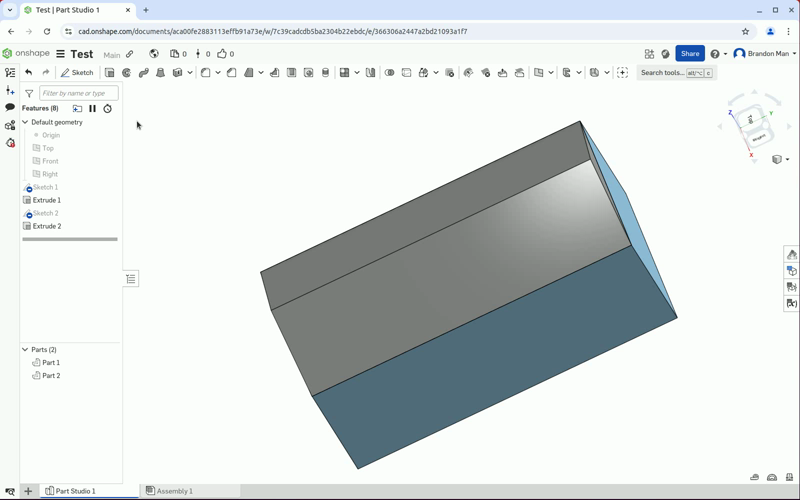
key(up, 2)
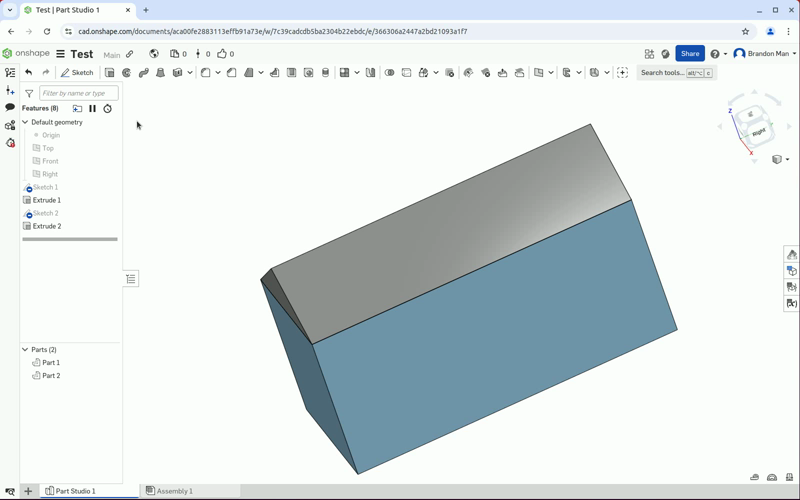
key(right, 2)
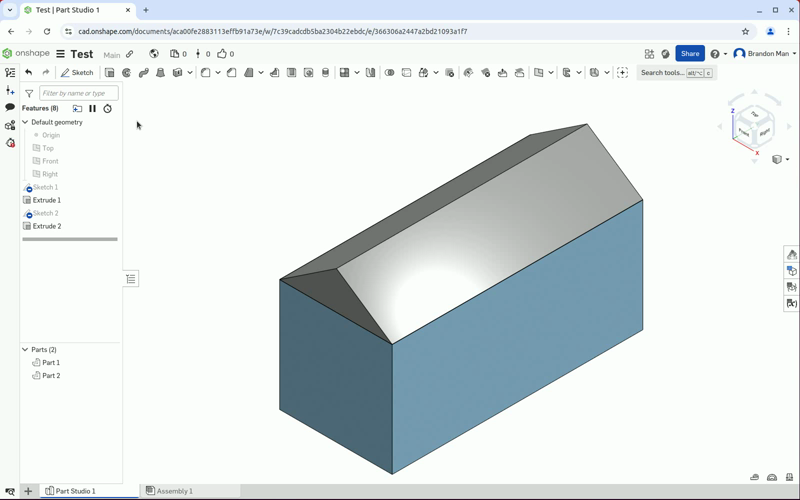
mouse_move(73, 189)
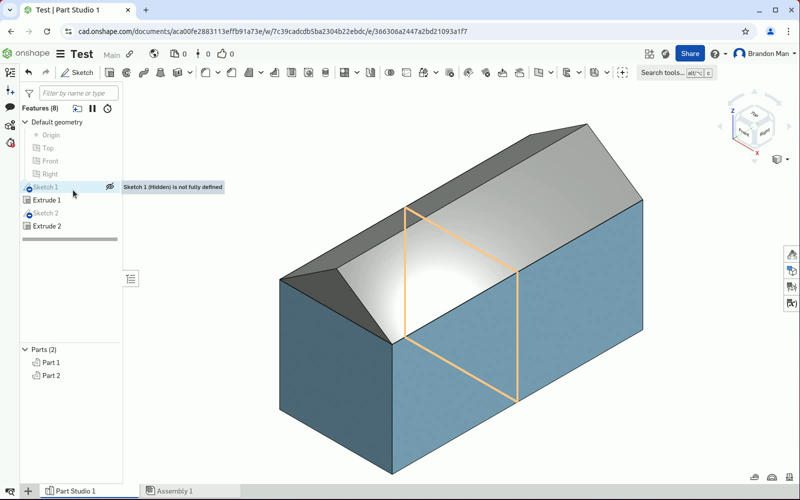
click(73, 189)